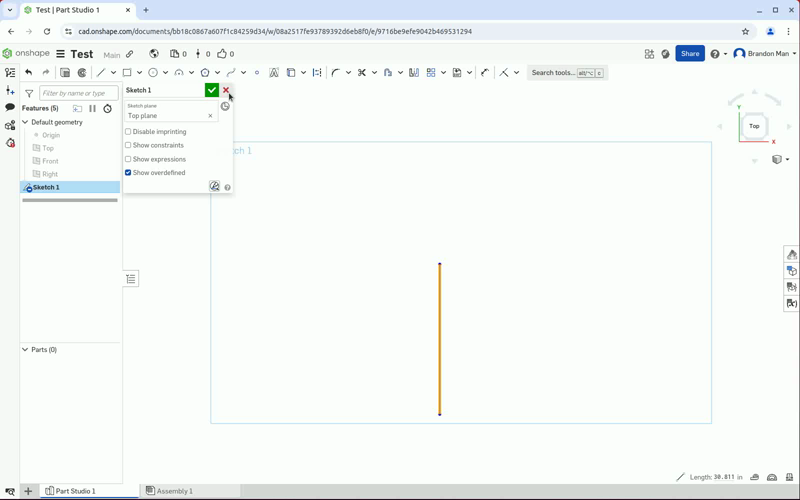
key(shift+h)
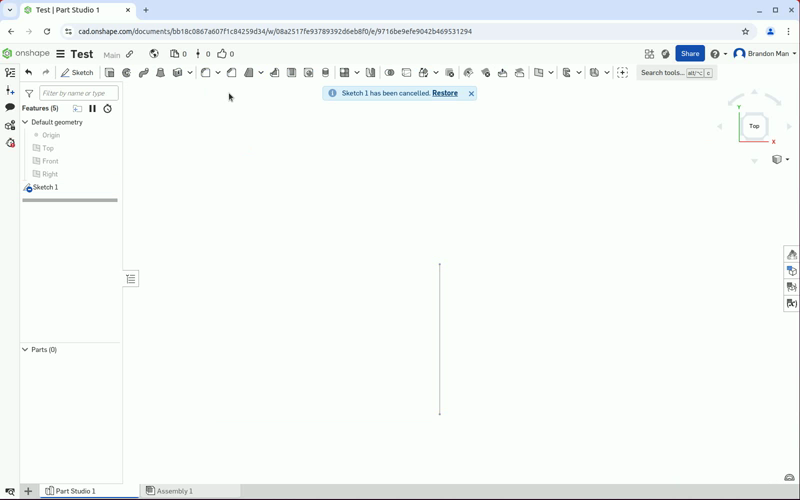
key(shift+s)
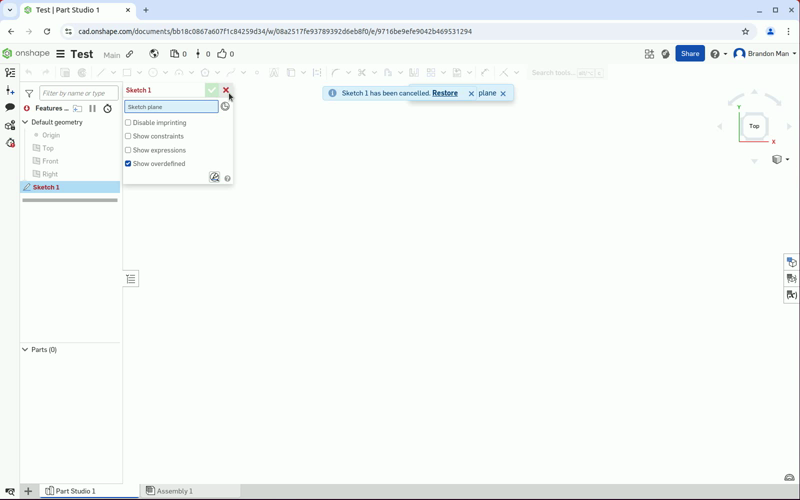
mouse_move(73, 150)
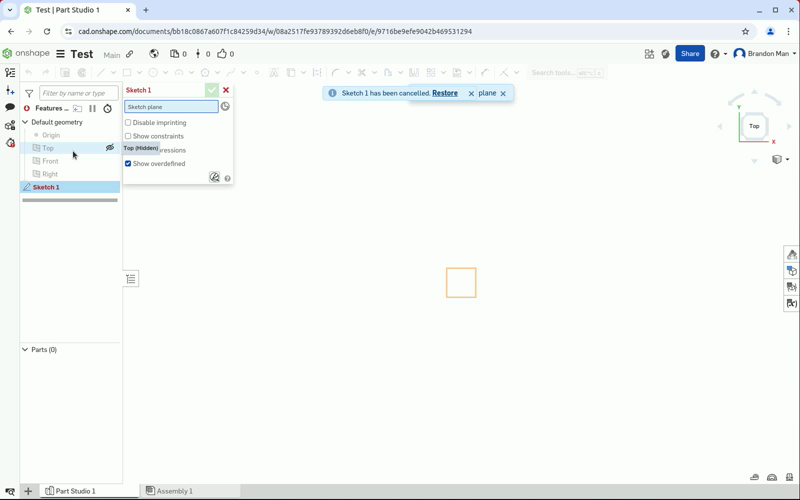
click(73, 150)
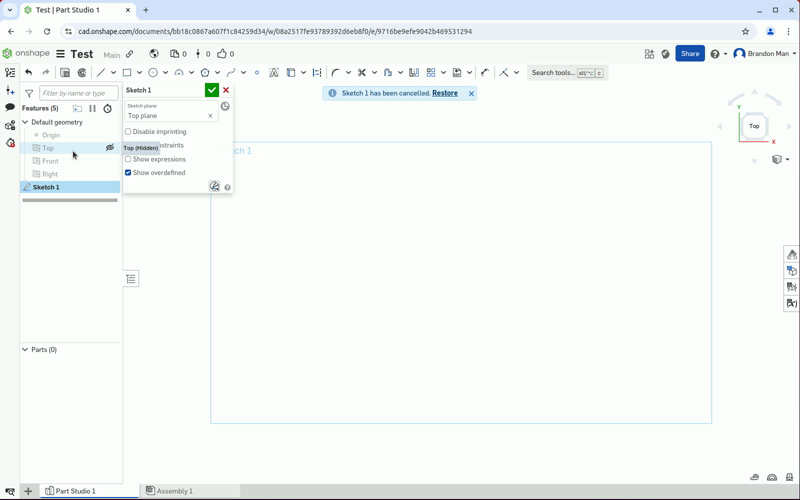
mouse_move(73, 352)
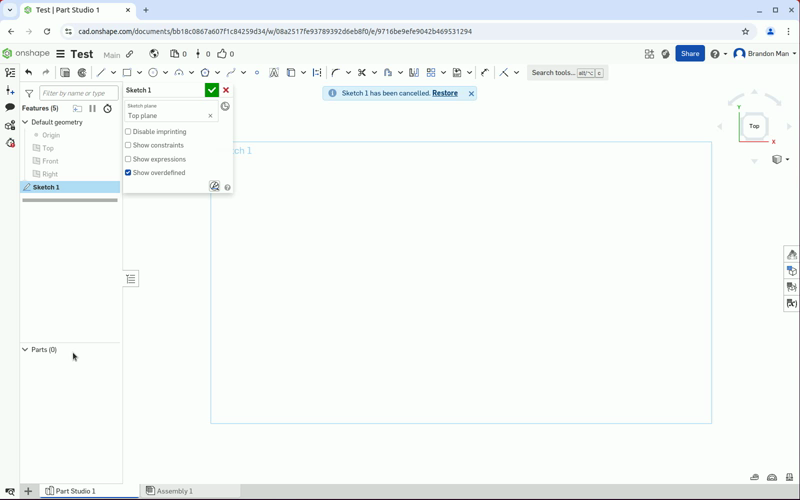
key(y)
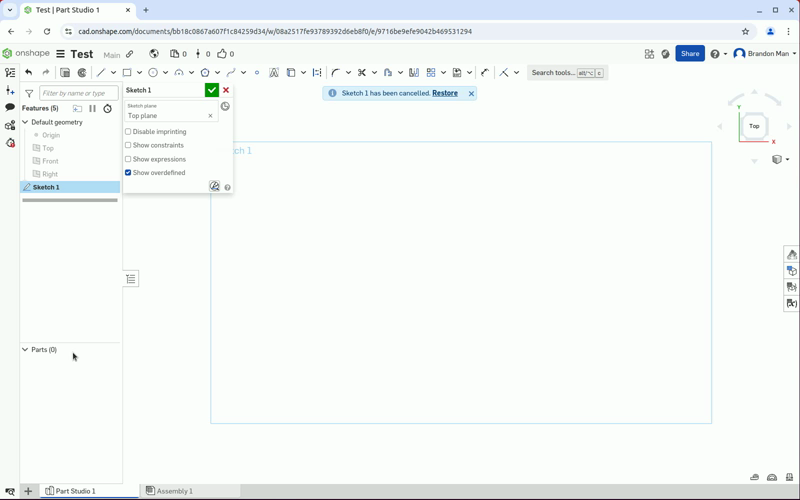
key(l)
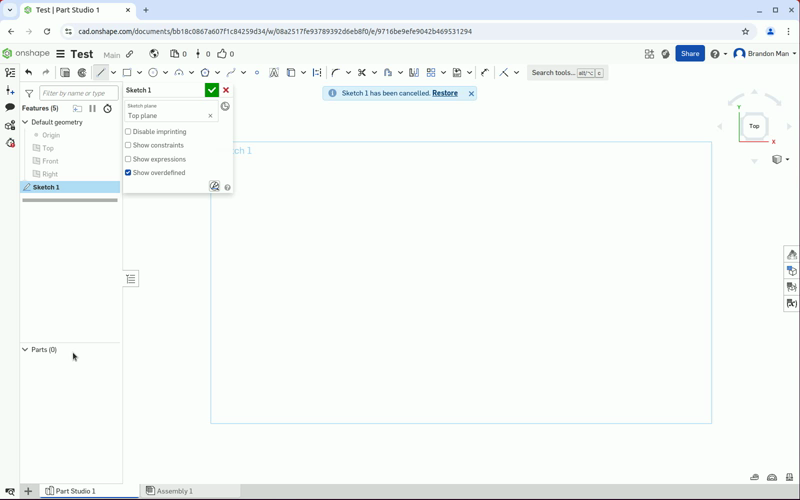
key_down(shift)
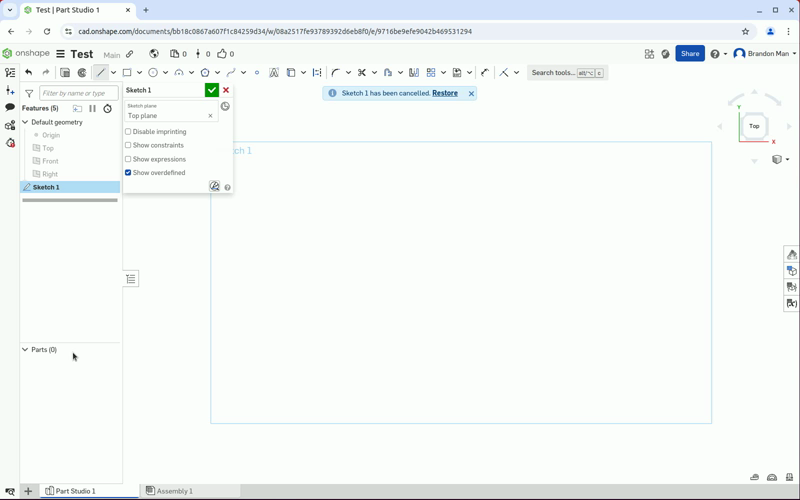
mouse_move(371, 197)
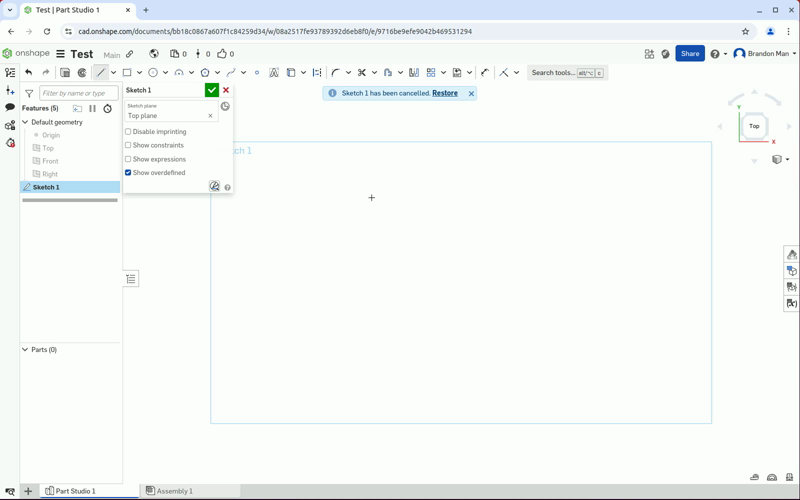
click(371, 197)
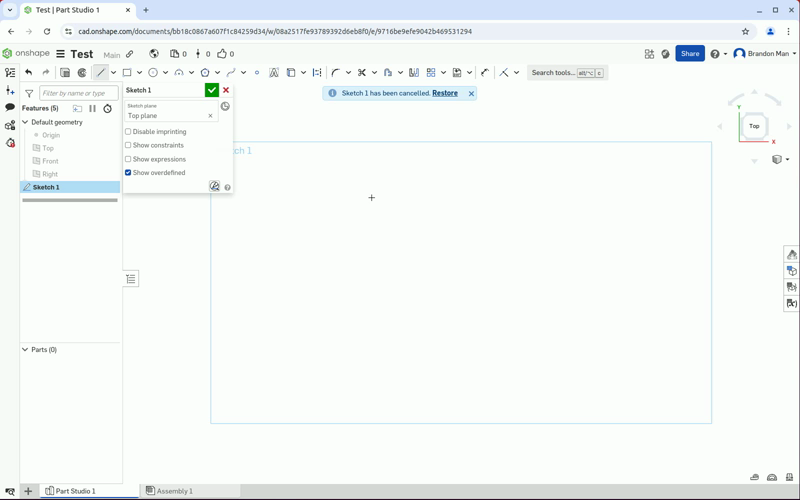
key_up(shift)
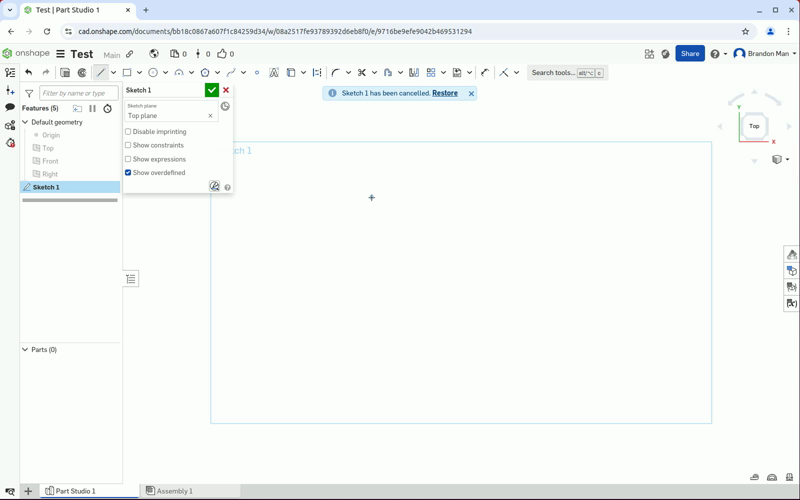
key_down(shift)
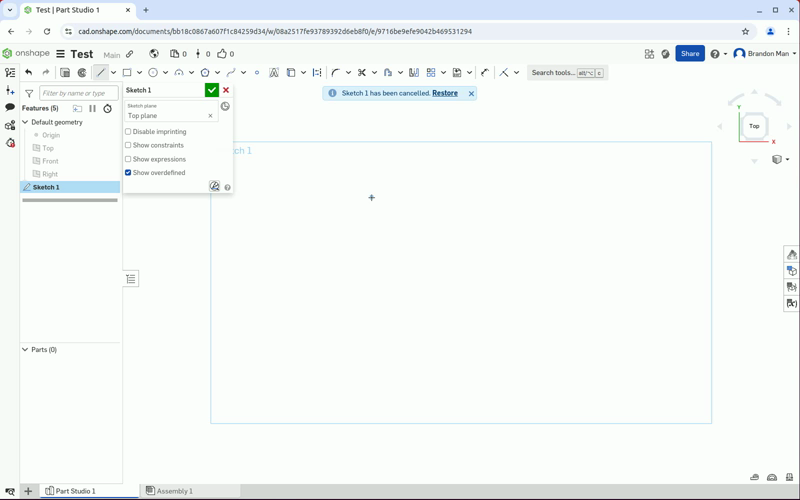
mouse_move(550, 197)
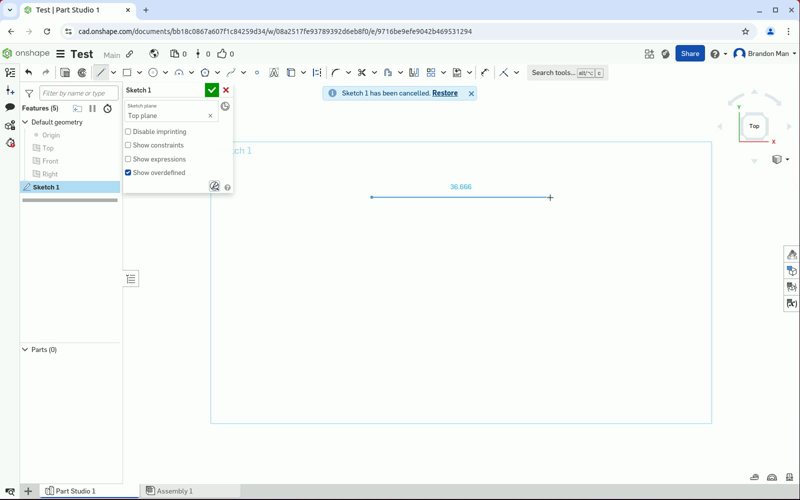
click(550, 197)
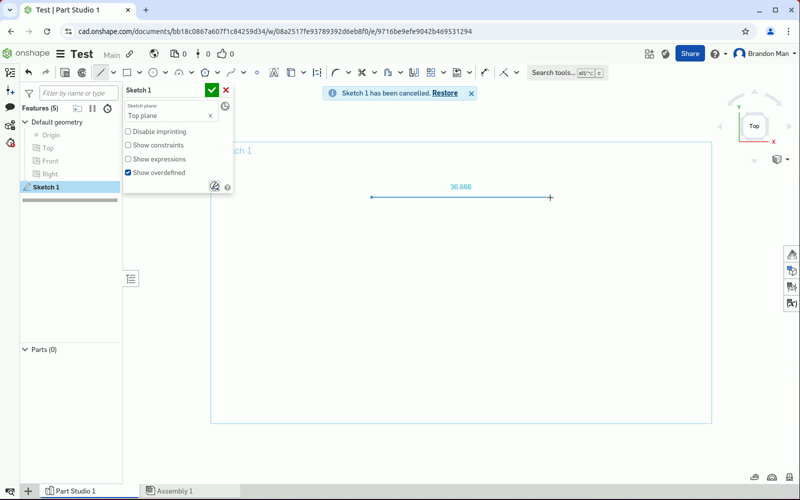
key_up(shift)
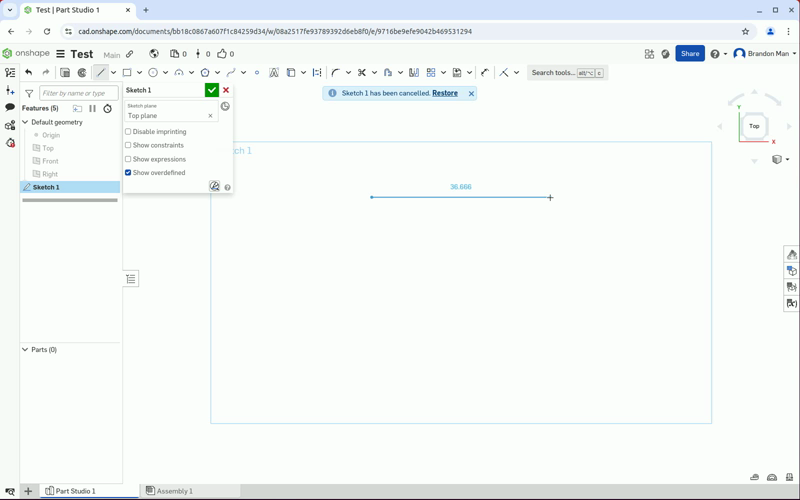
key_down(shift)
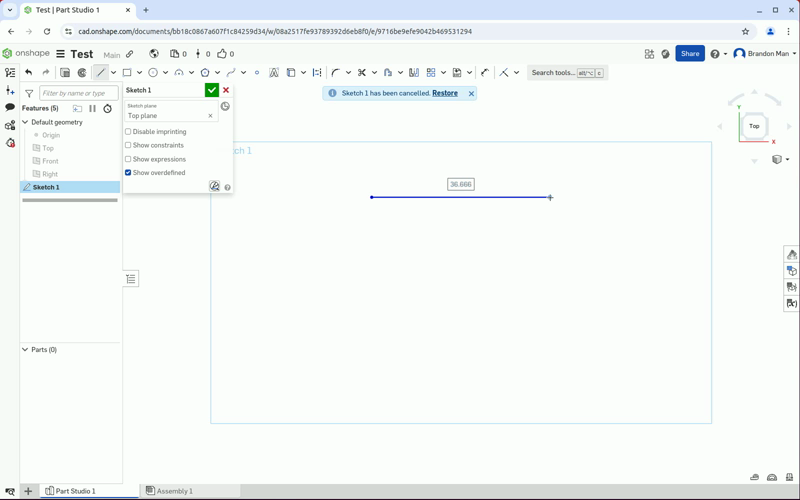
mouse_move(580, 197)
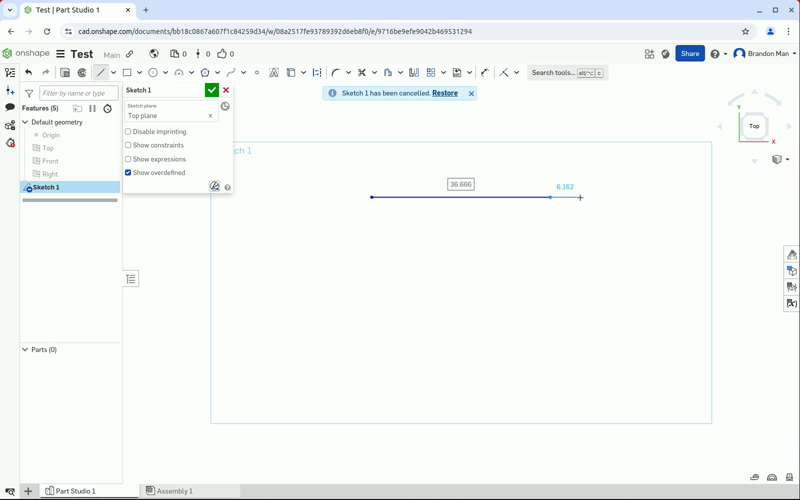
mouse_move(550, 170)
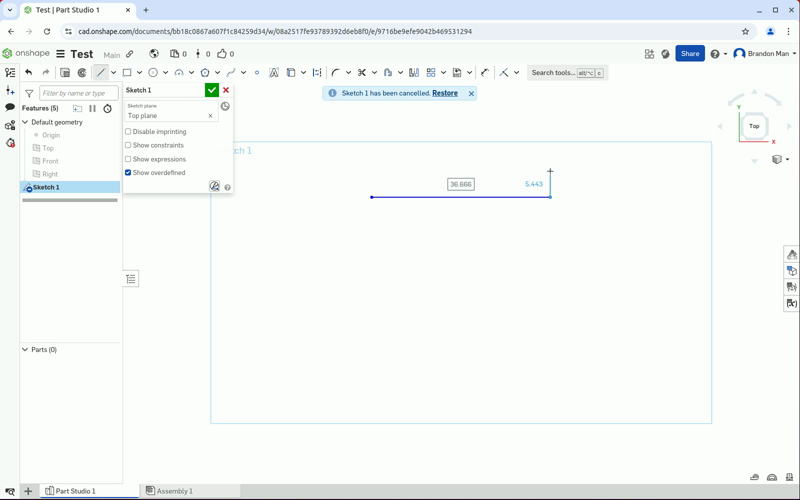
click(550, 170)
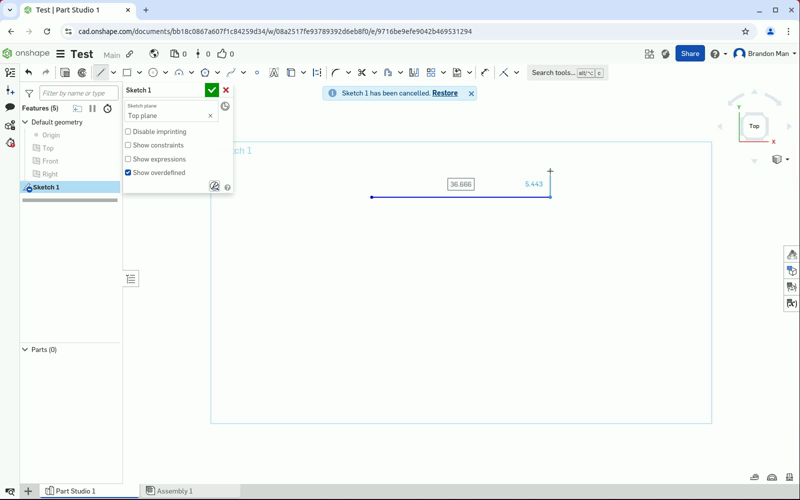
key_up(shift)
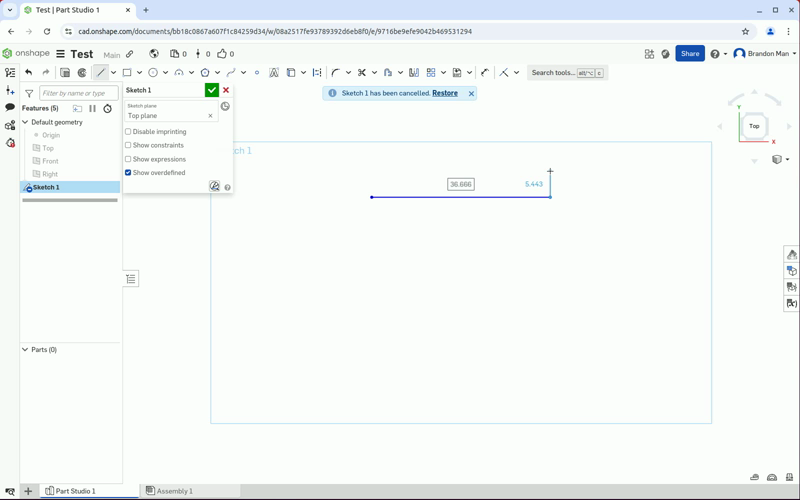
key_down(shift)
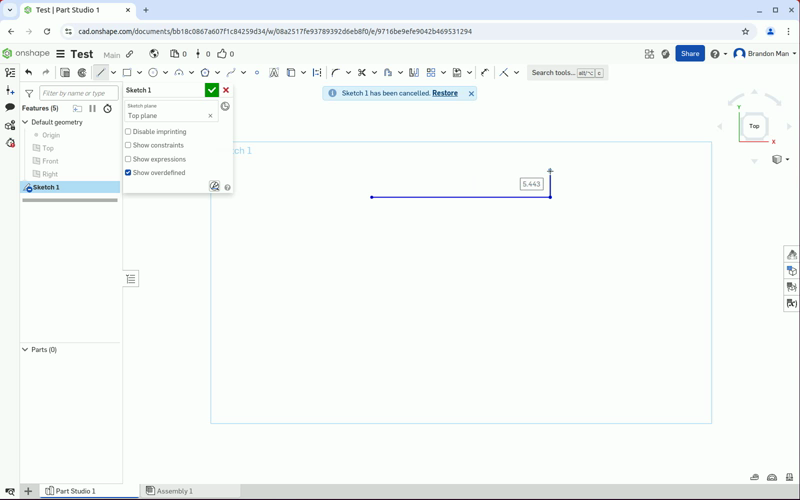
mouse_move(371, 170)
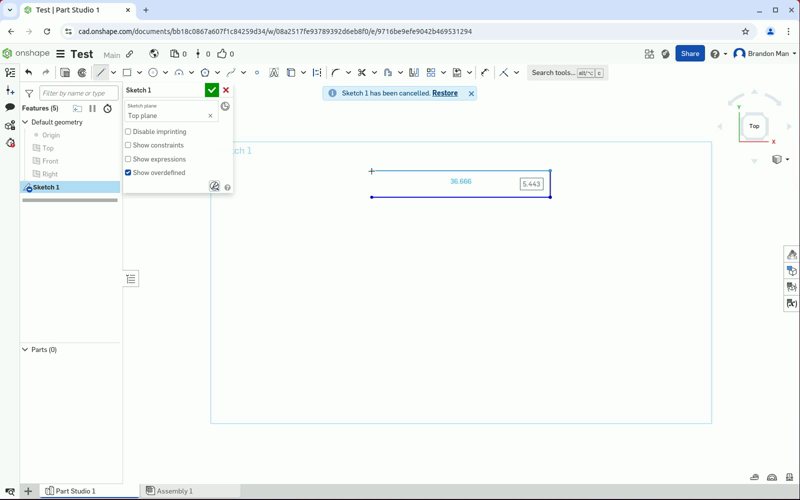
click(371, 170)
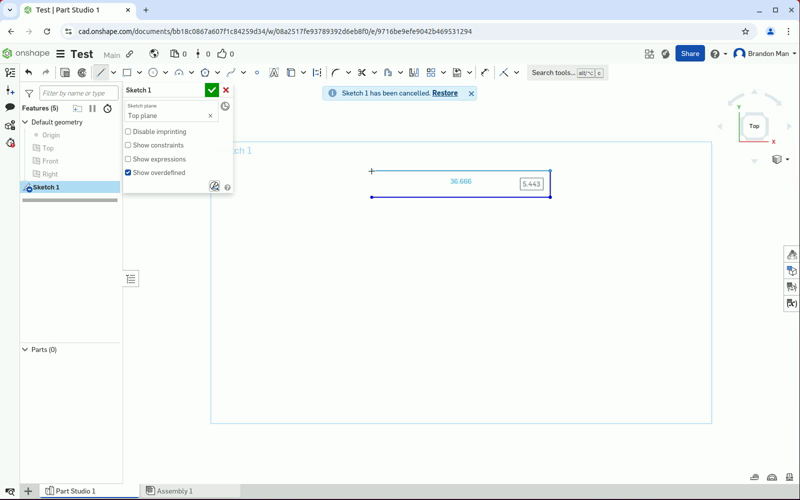
key_up(shift)
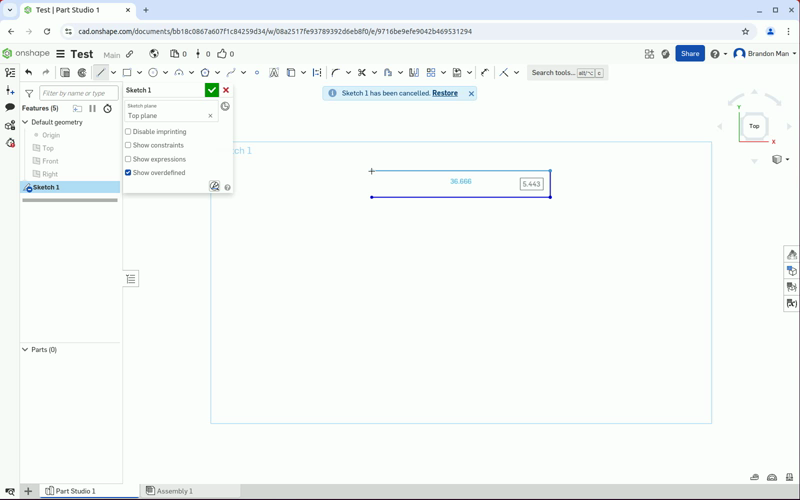
mouse_move(401, 170)
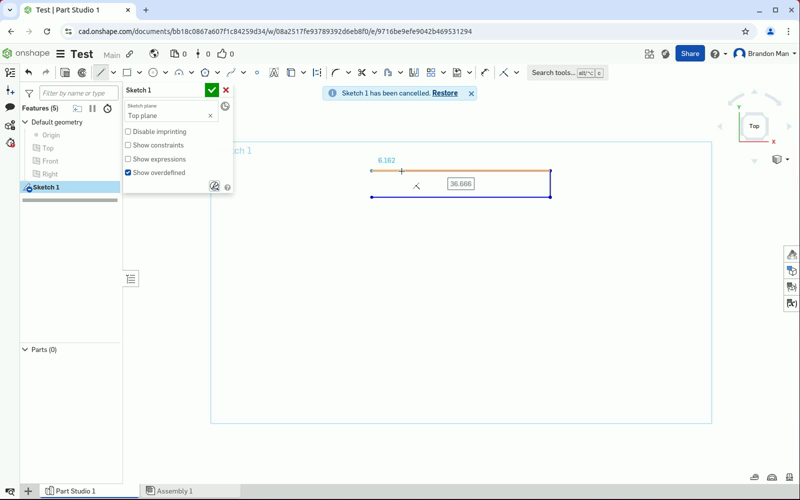
key_down(shift)
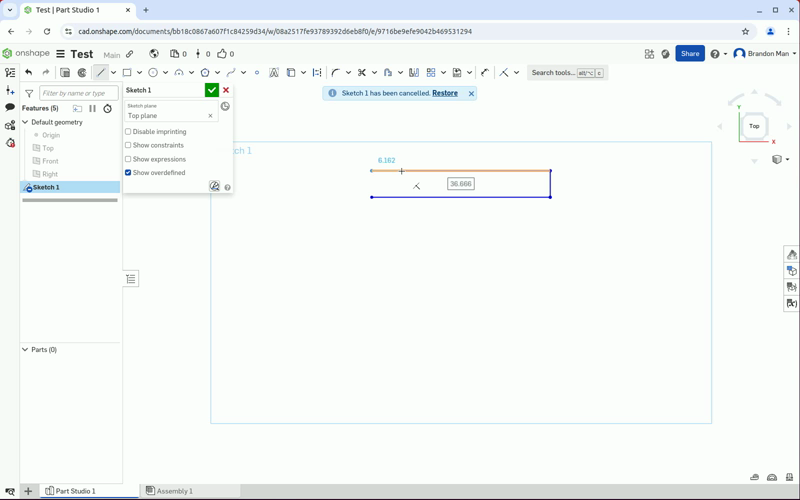
mouse_move(371, 197)
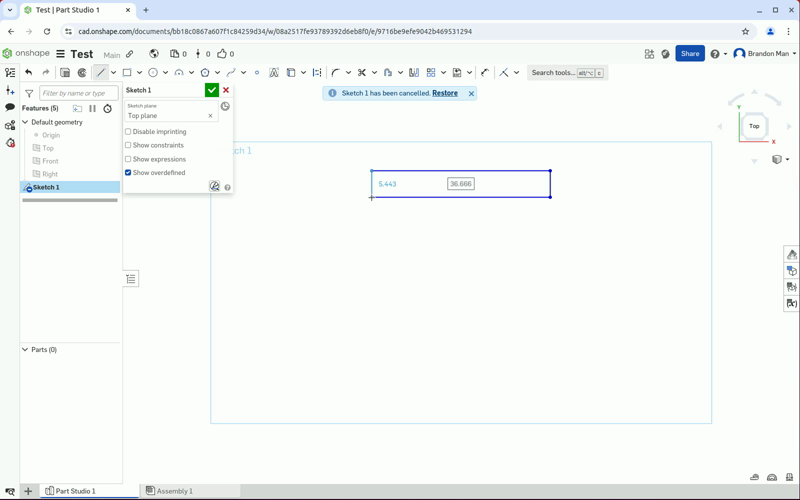
key_up(shift)
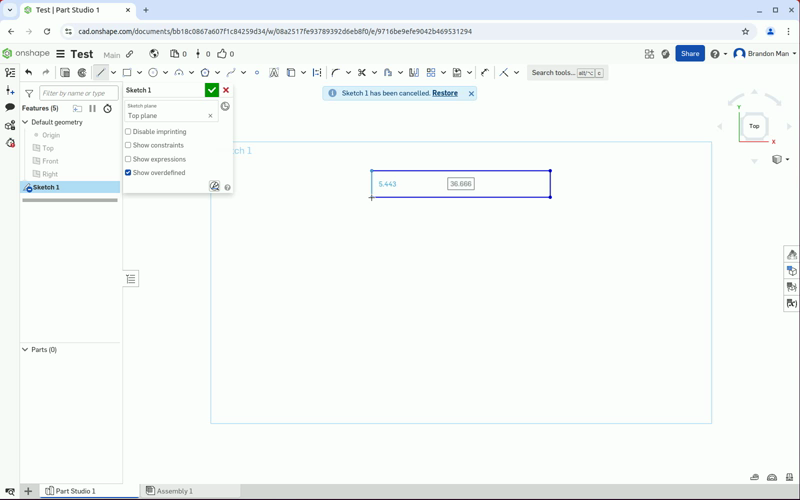
click(371, 197)
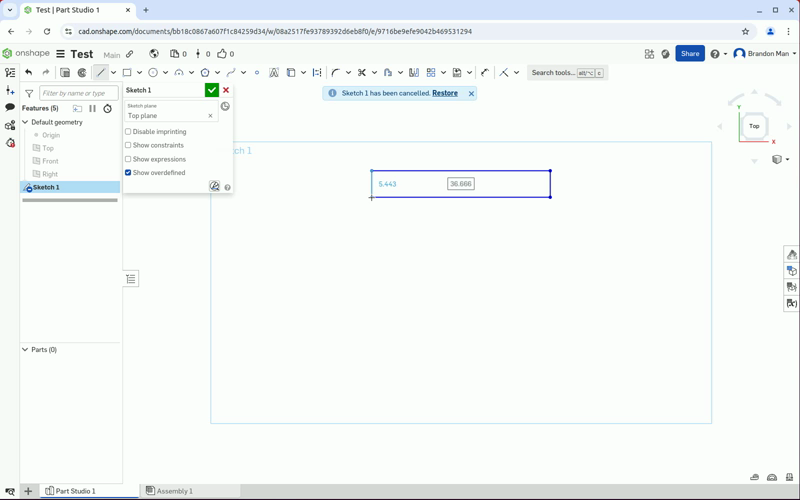
key(esc)
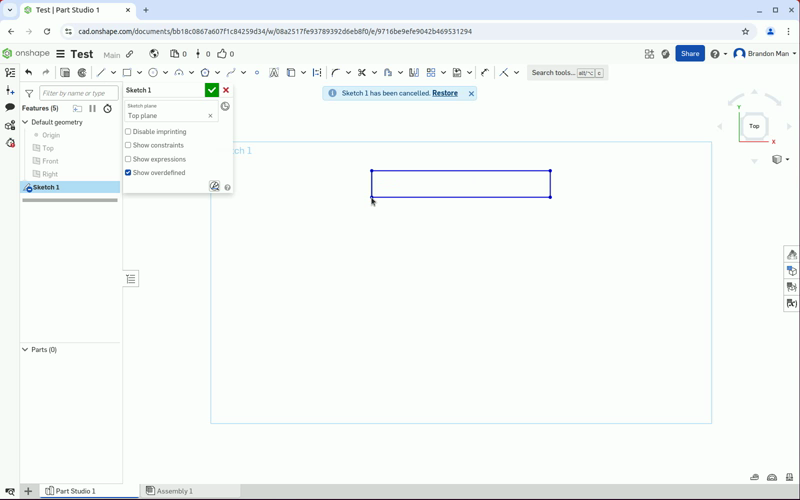
mouse_move(417, 184)
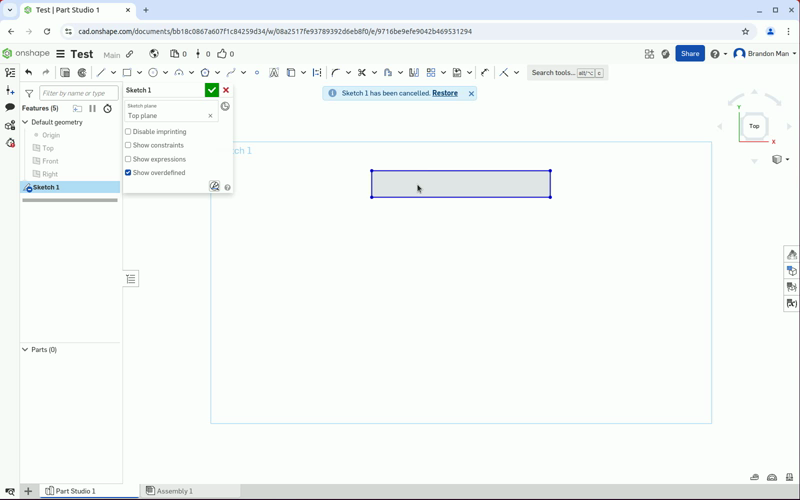
click(417, 184)
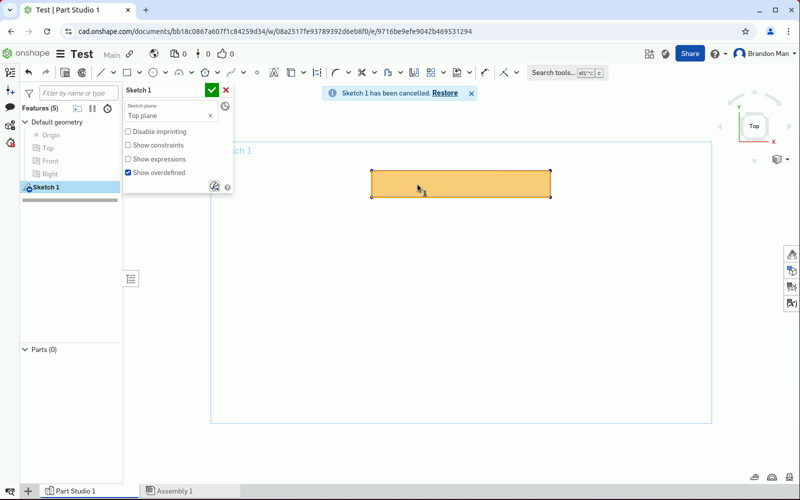
mouse_move(73, 352)
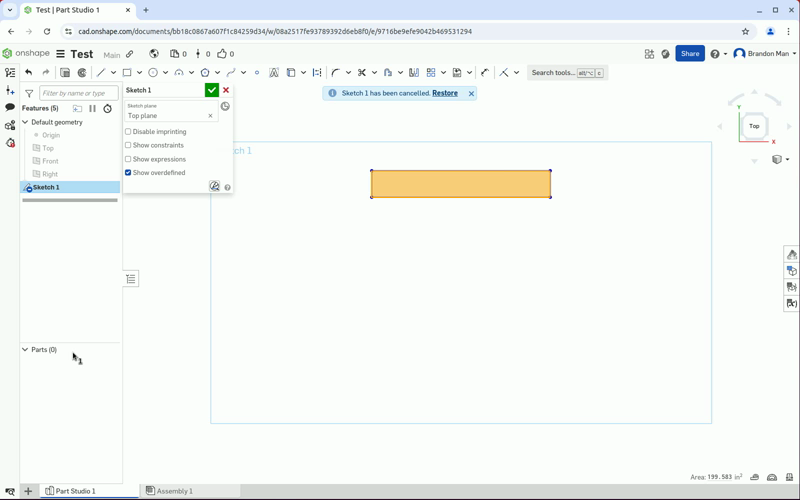
key(shift+y)
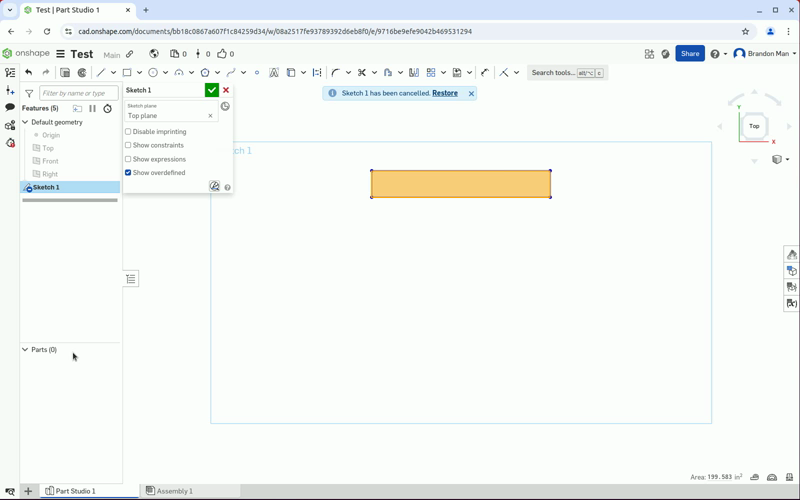
key(shift+e)
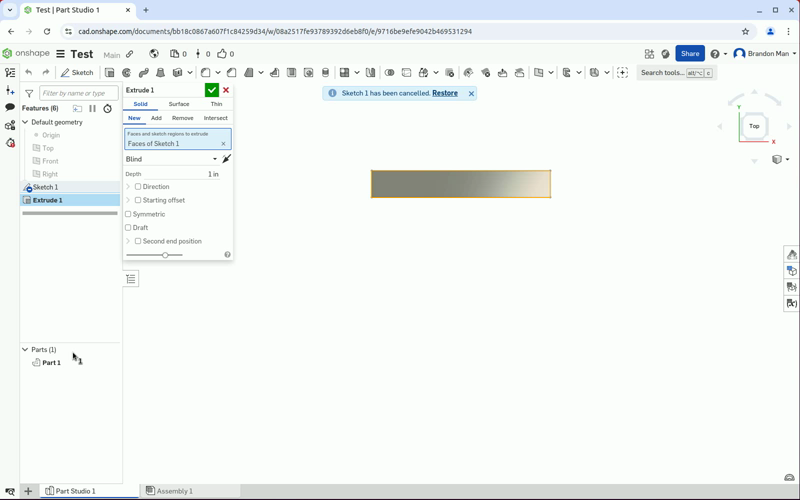
mouse_move(143, 106)
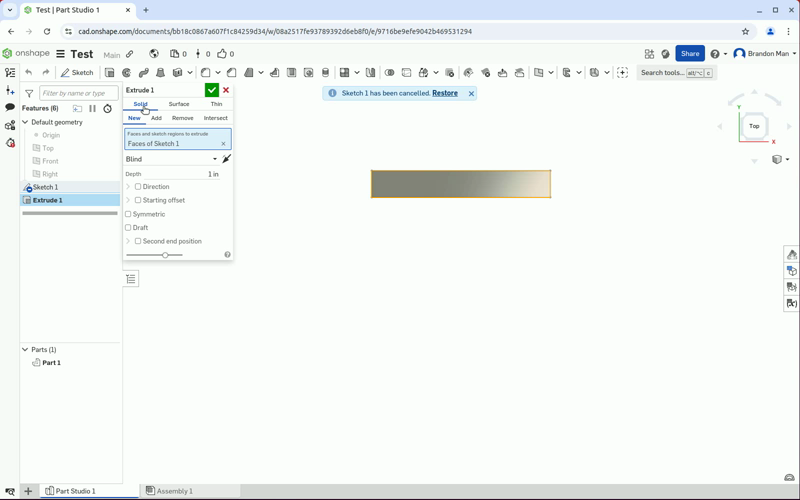
click(143, 106)
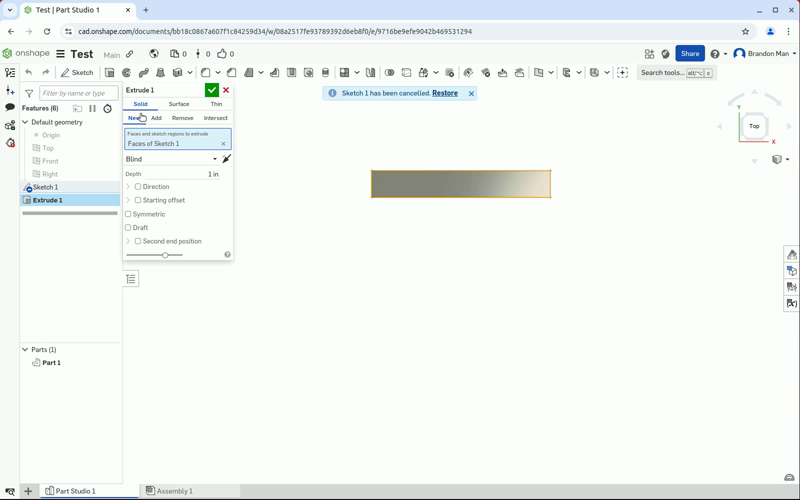
mouse_move(137, 120)
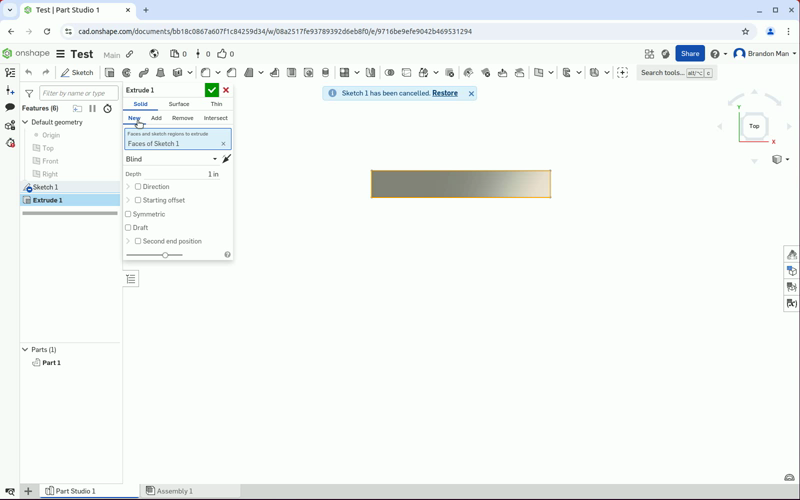
click(137, 120)
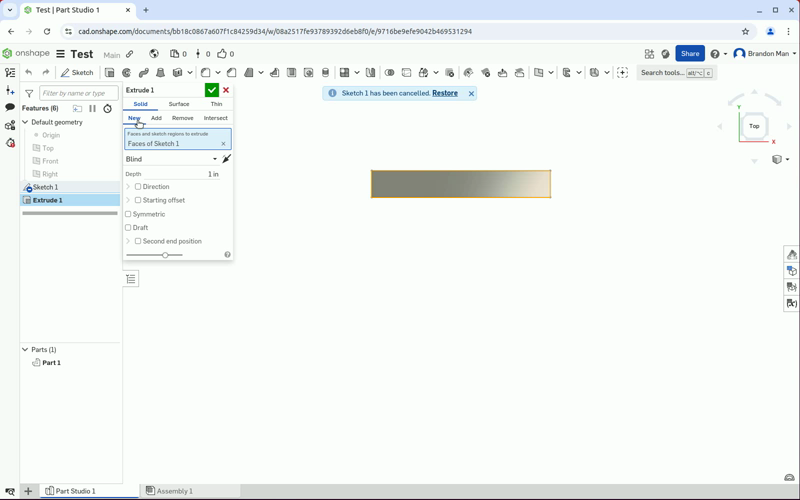
key(tab, 4)
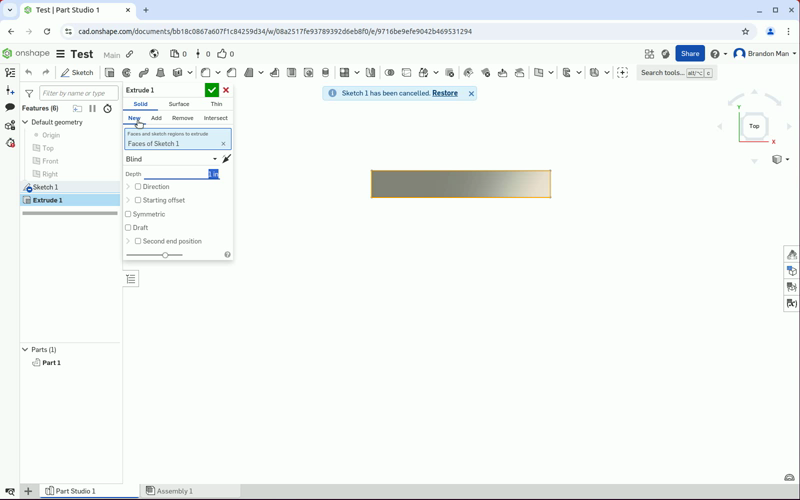
text(15.165)
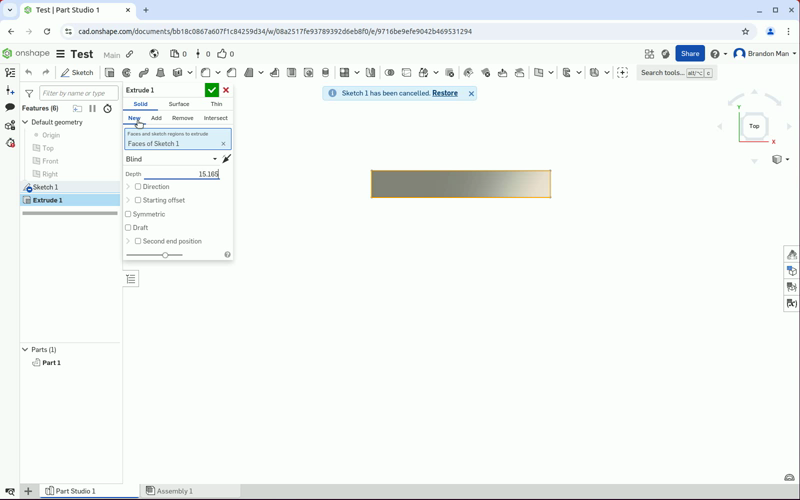
key(enter)
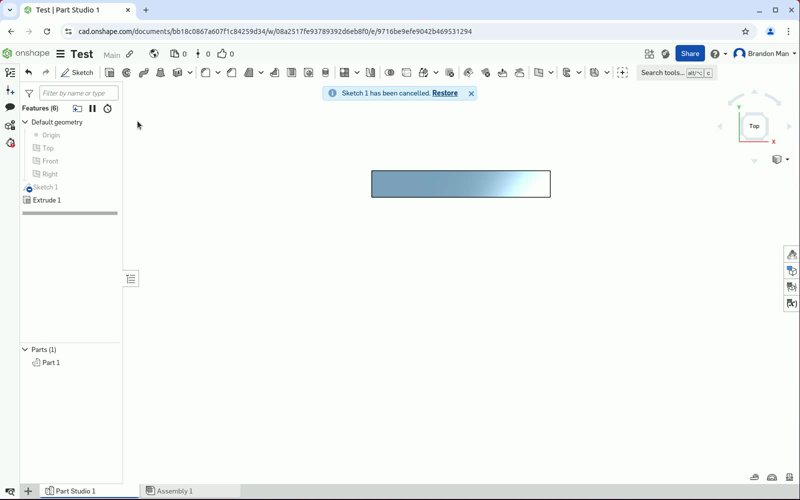
key(shift+h)
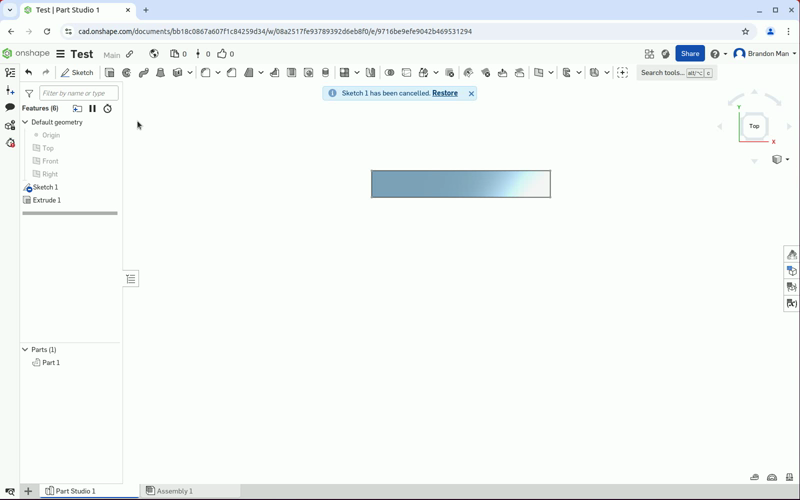
key(shift+h)
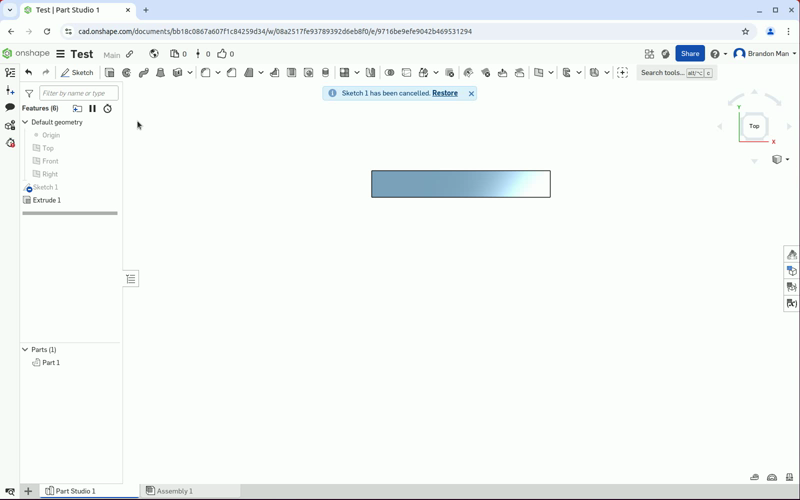
mouse_move(73, 189)
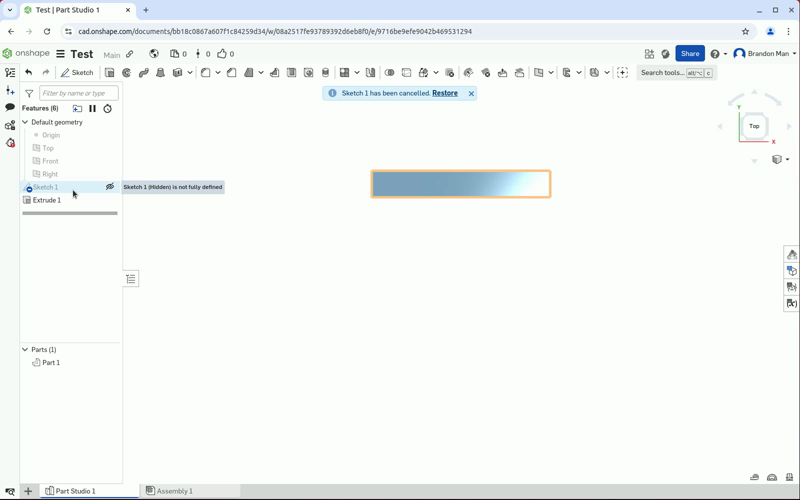
click(73, 189)
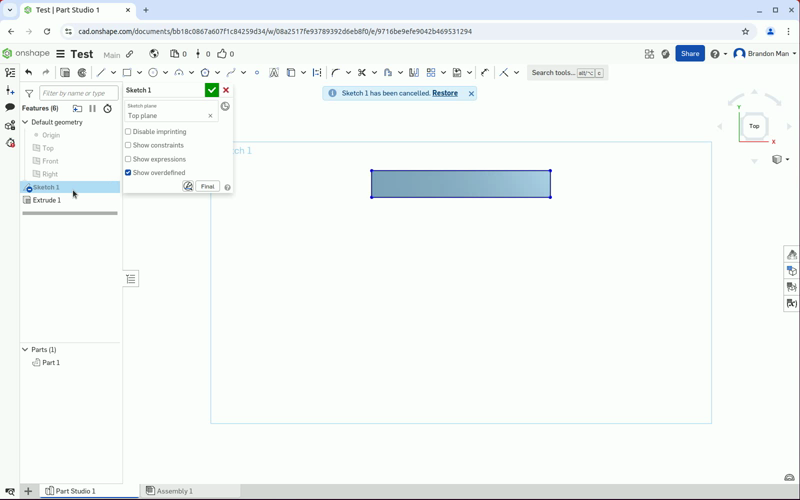
mouse_move(229, 92)
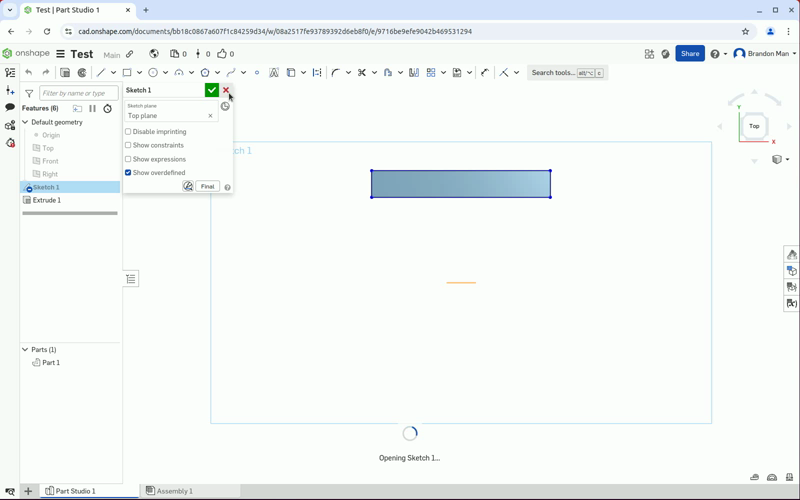
click(229, 92)
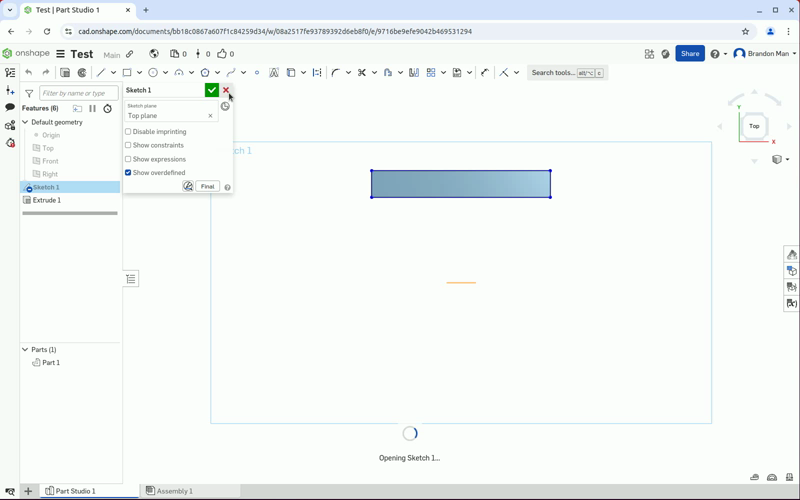
key(shift+s)
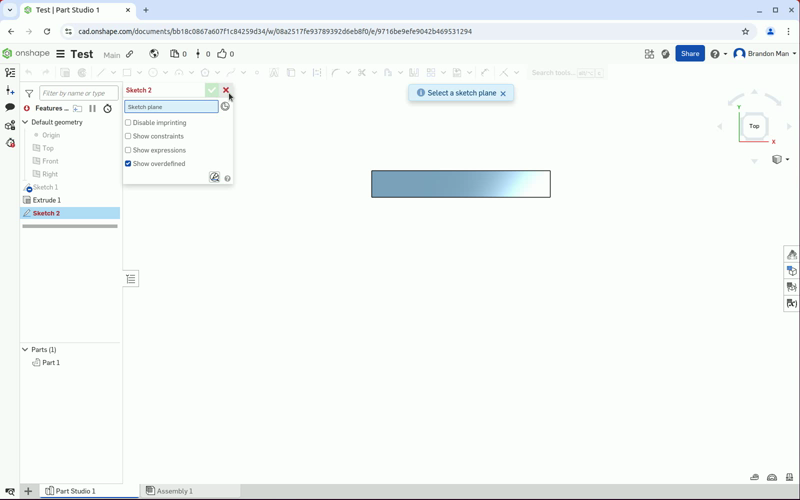
mouse_move(73, 150)
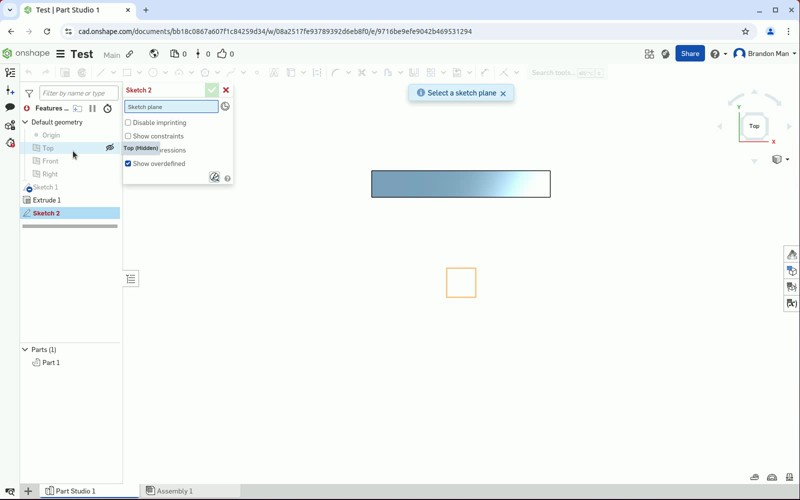
click(73, 150)
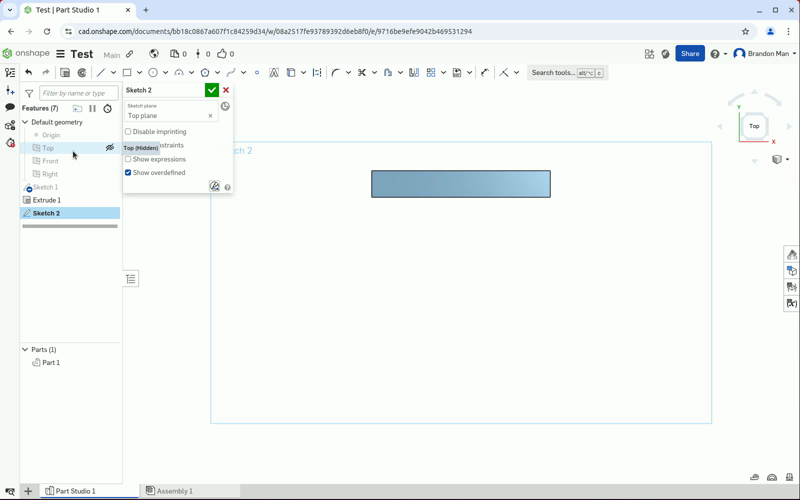
mouse_move(73, 352)
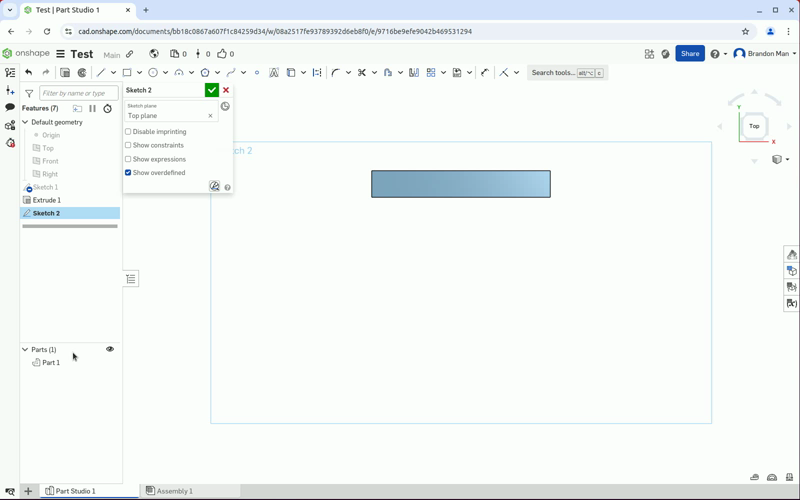
key(y)
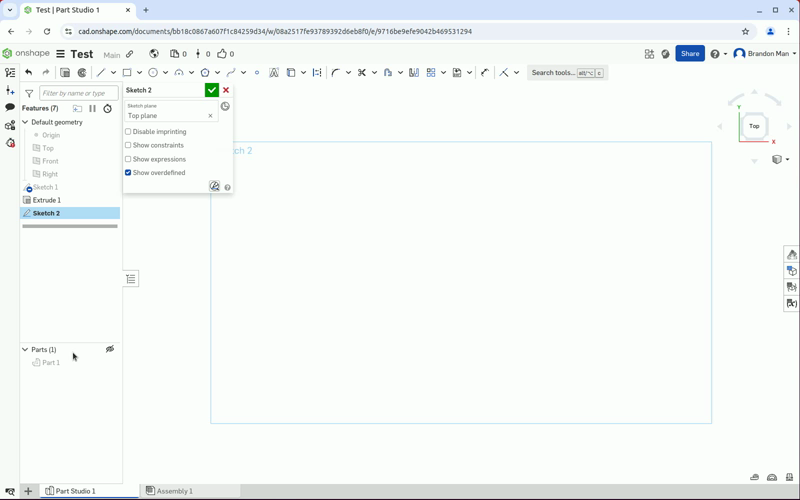
key(l)
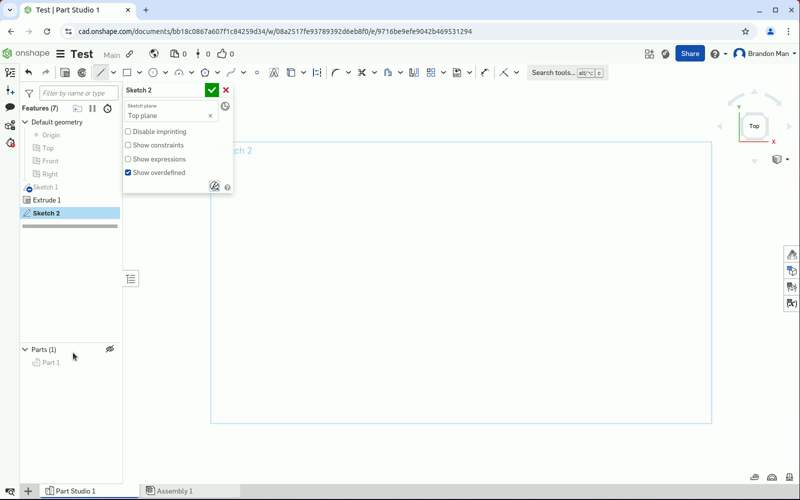
key_down(shift)
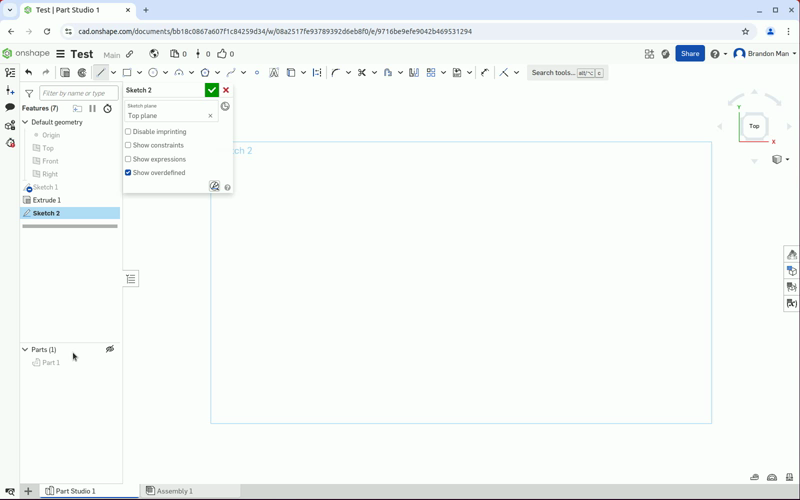
mouse_move(371, 261)
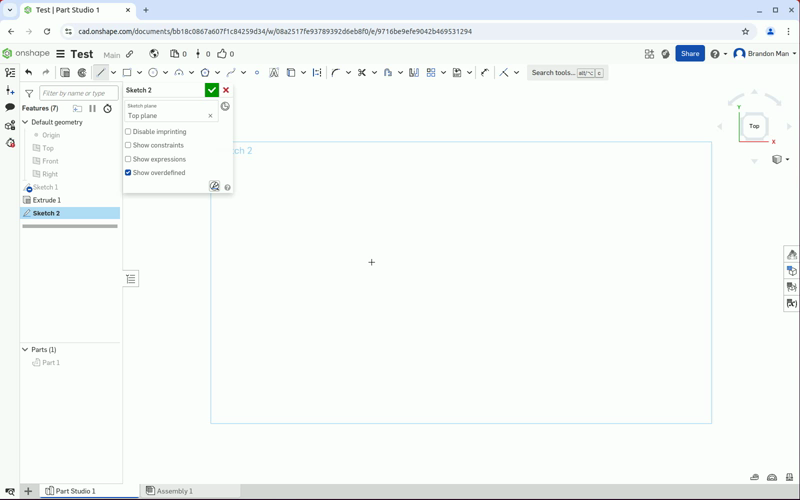
click(371, 261)
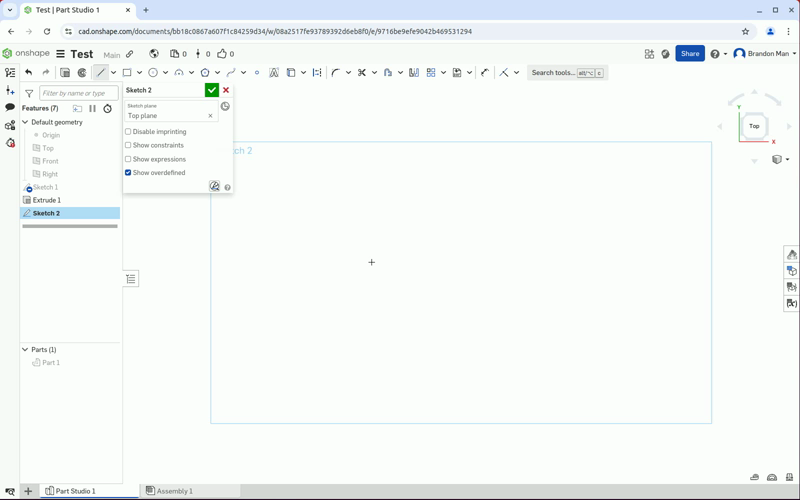
key_up(shift)
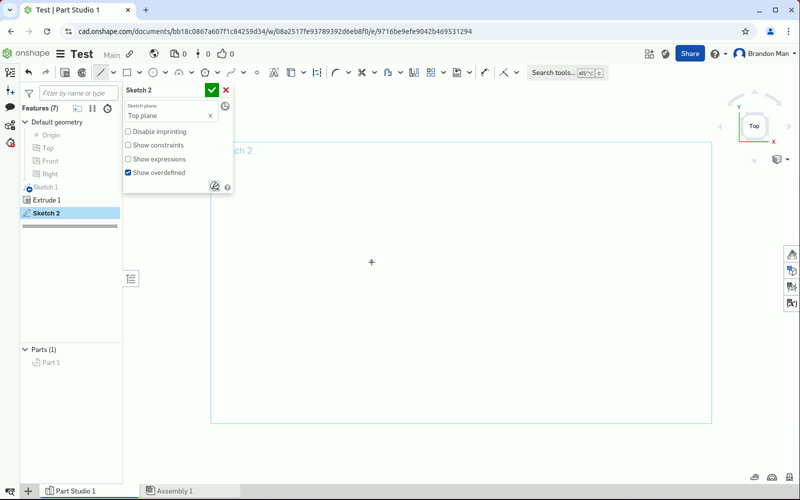
key_down(shift)
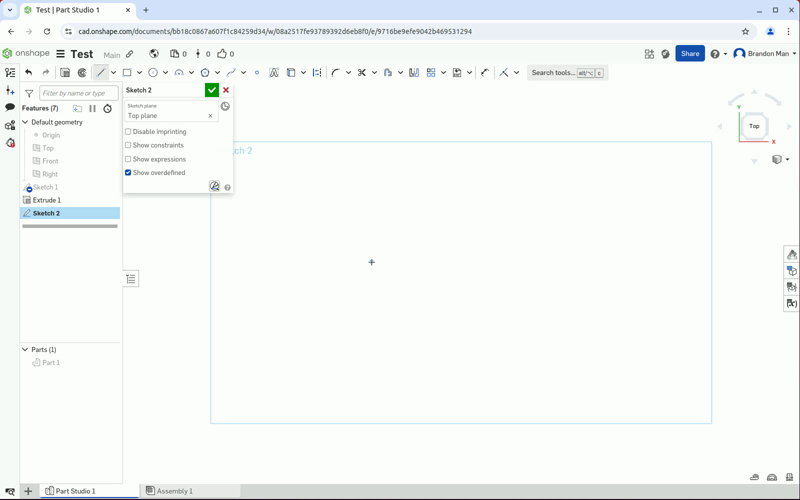
mouse_move(401, 261)
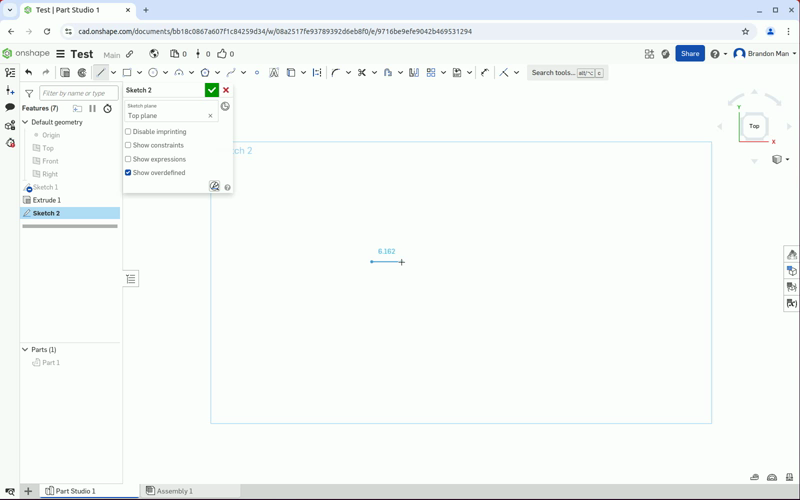
mouse_move(406, 261)
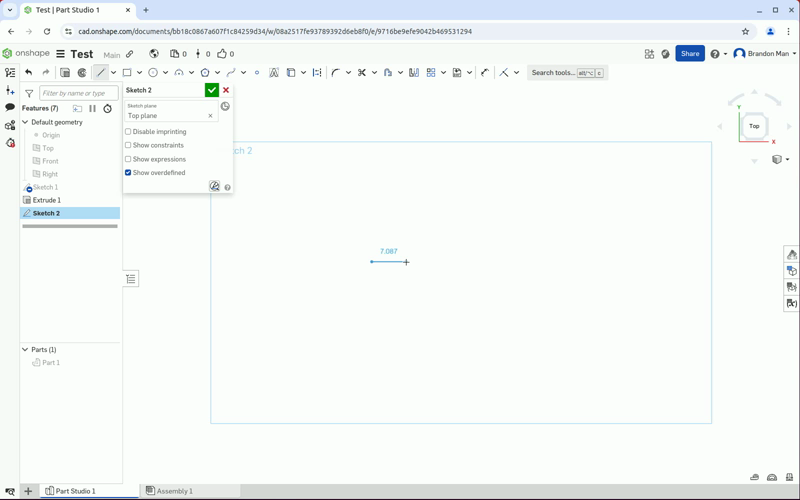
click(406, 261)
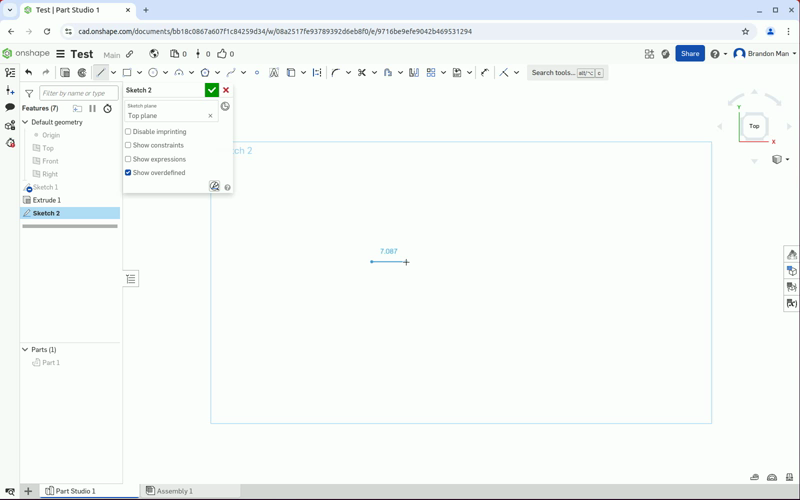
key_up(shift)
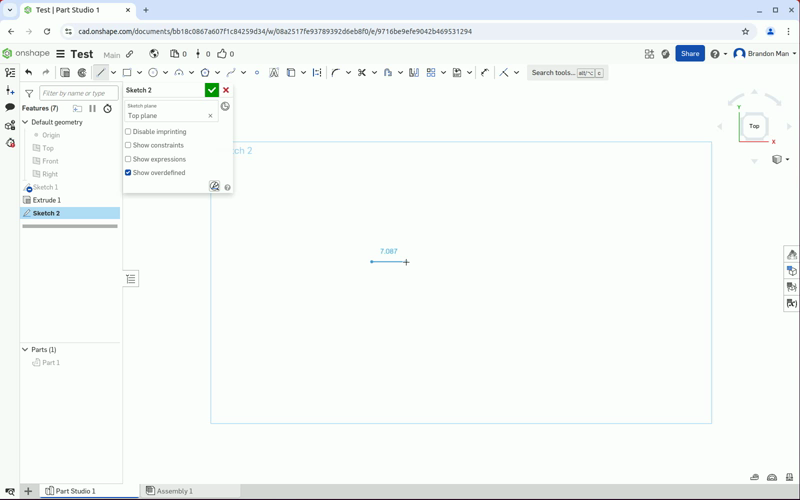
key_down(shift)
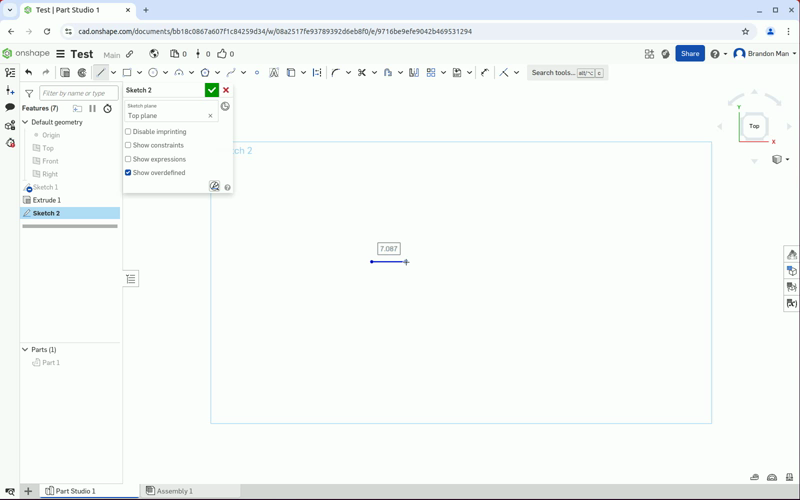
mouse_move(406, 194)
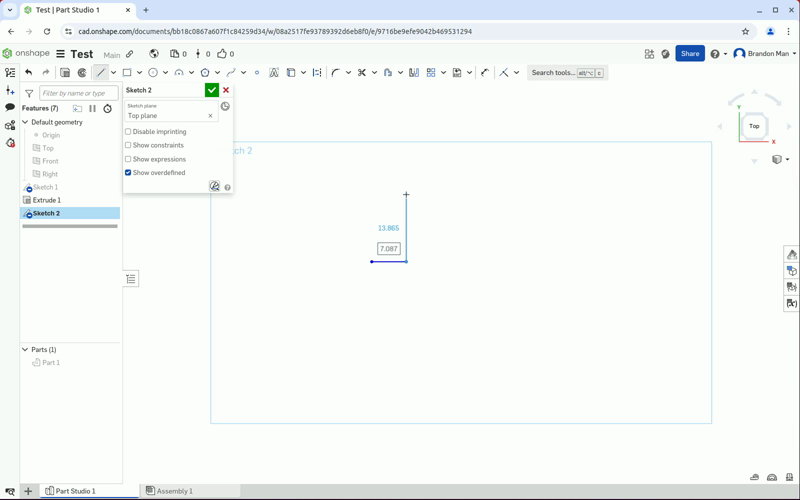
click(406, 194)
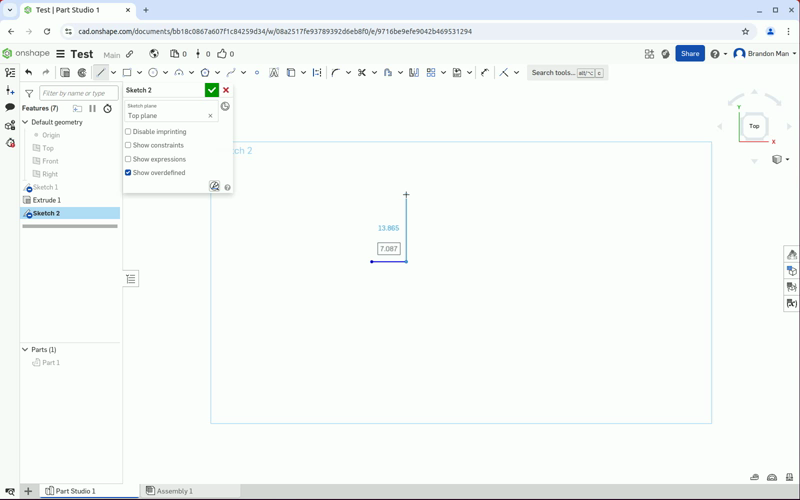
key_up(shift)
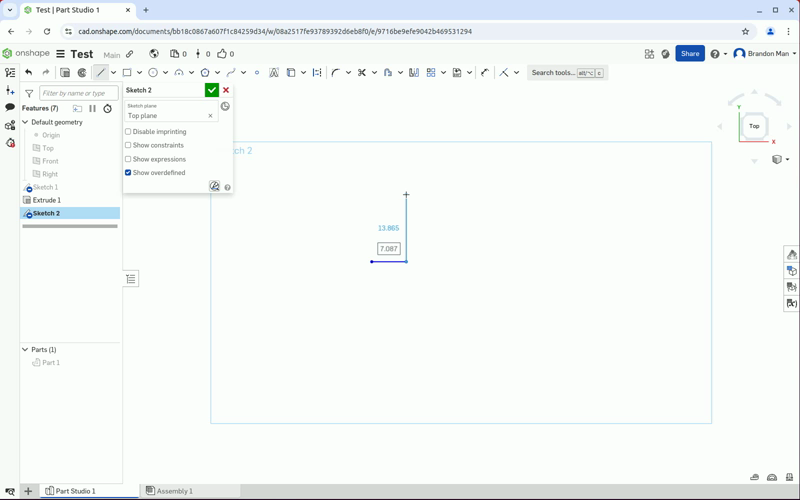
key_down(shift)
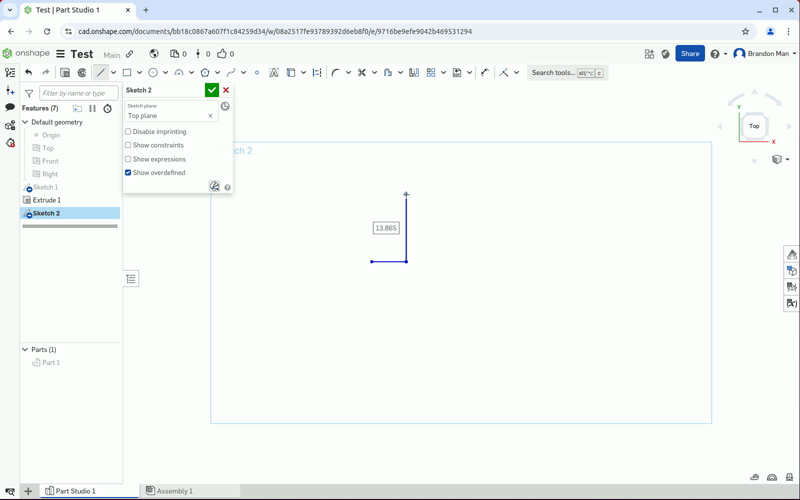
mouse_move(436, 194)
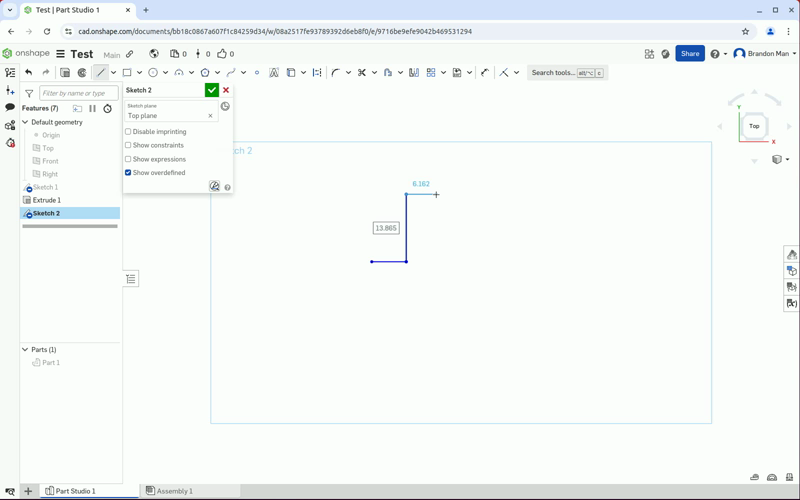
mouse_move(371, 194)
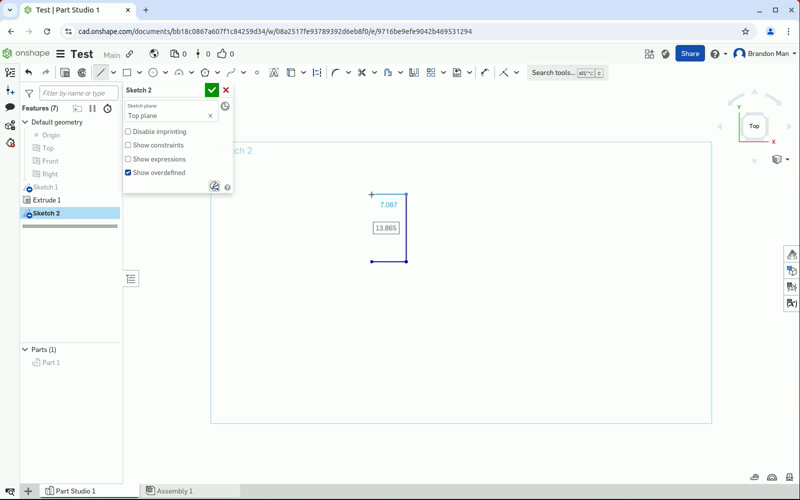
click(371, 194)
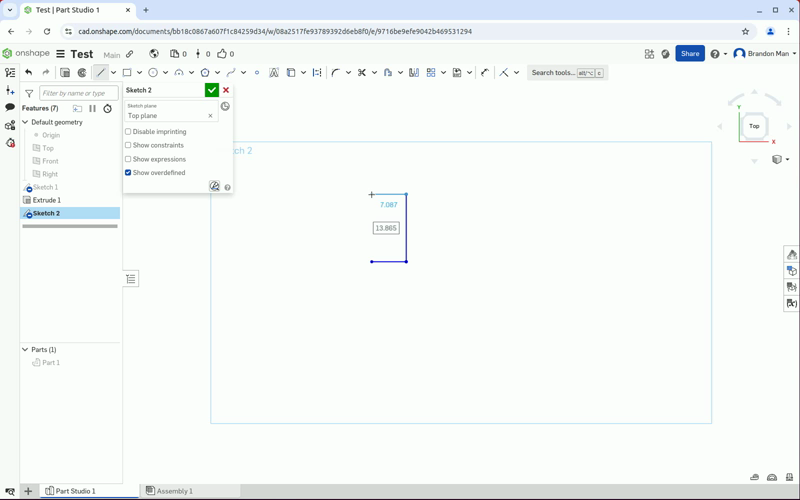
key_up(shift)
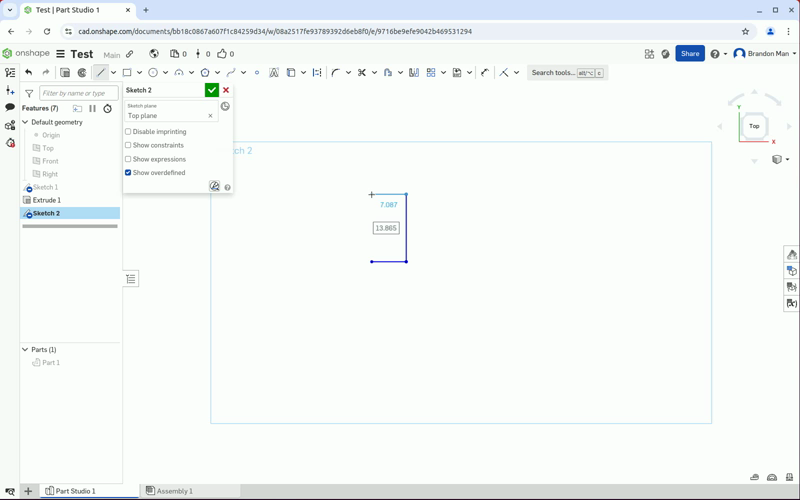
key_down(shift)
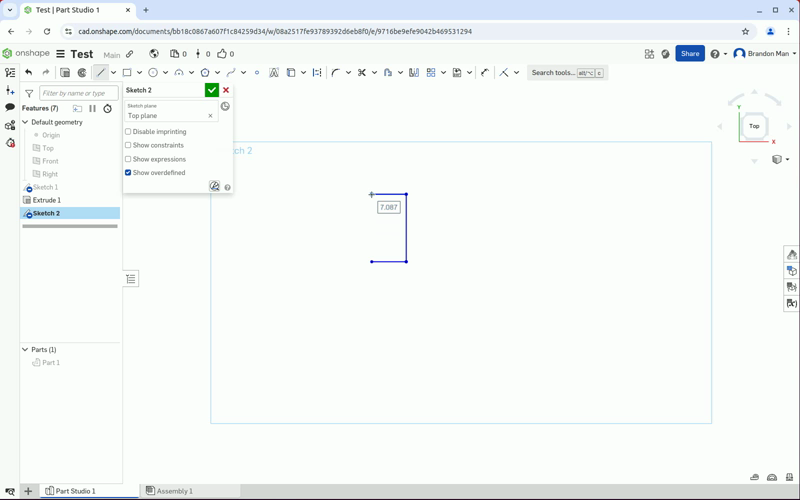
mouse_move(371, 261)
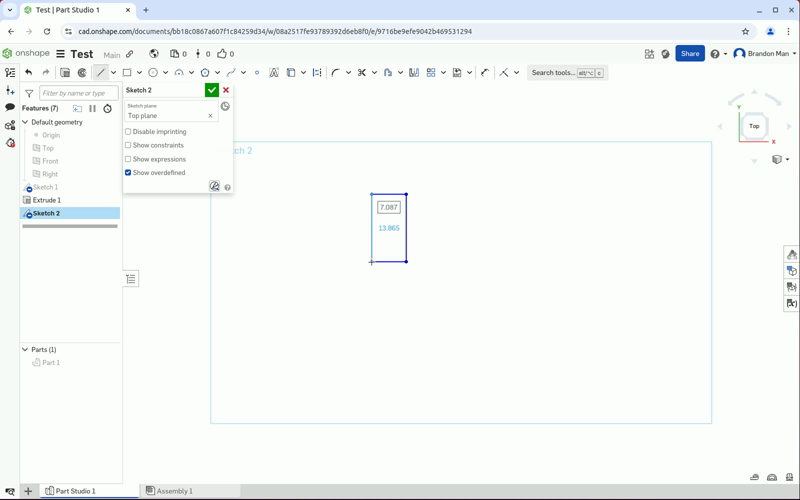
key_up(shift)
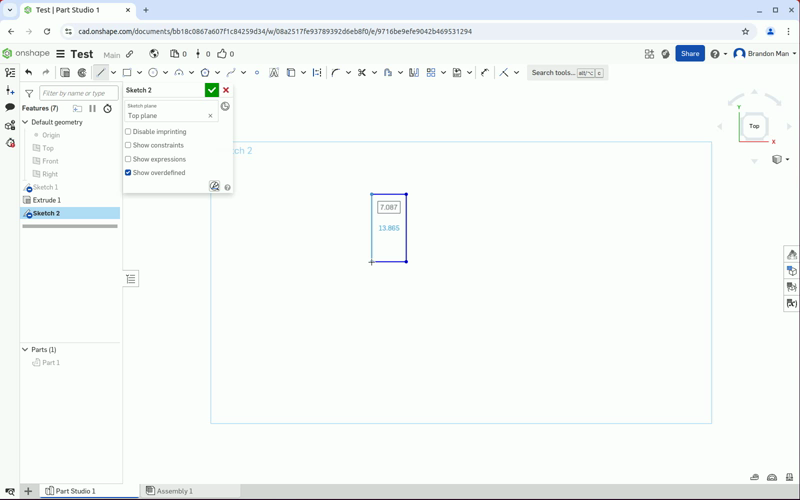
click(371, 261)
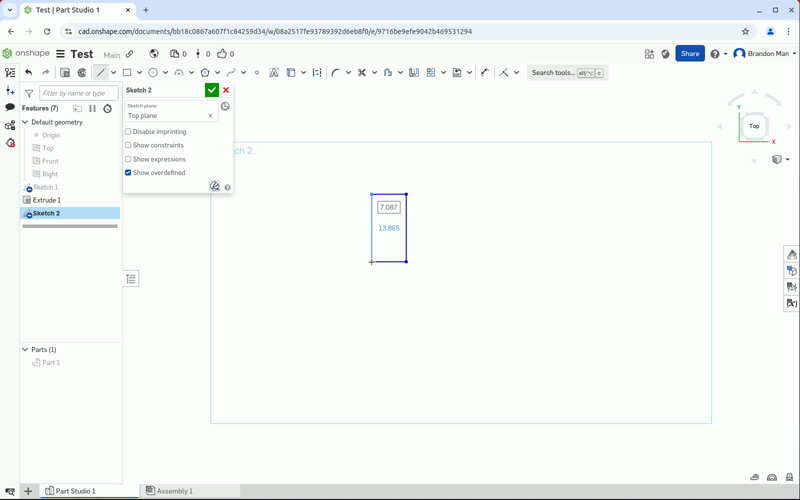
key(esc)
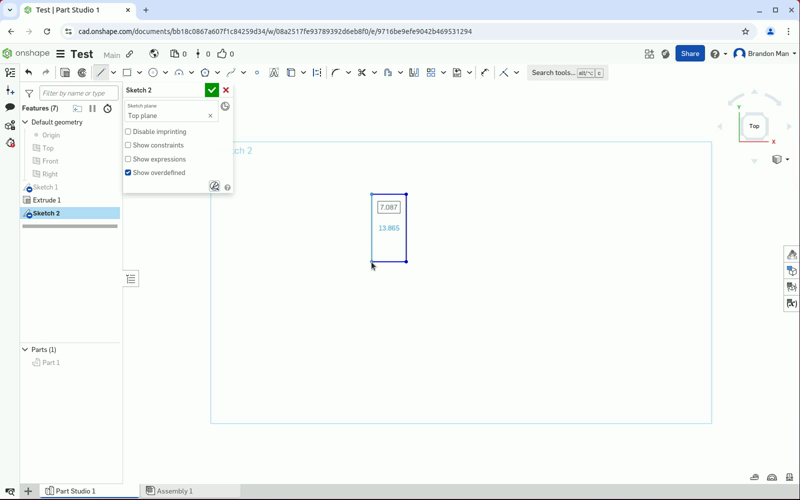
mouse_move(380, 219)
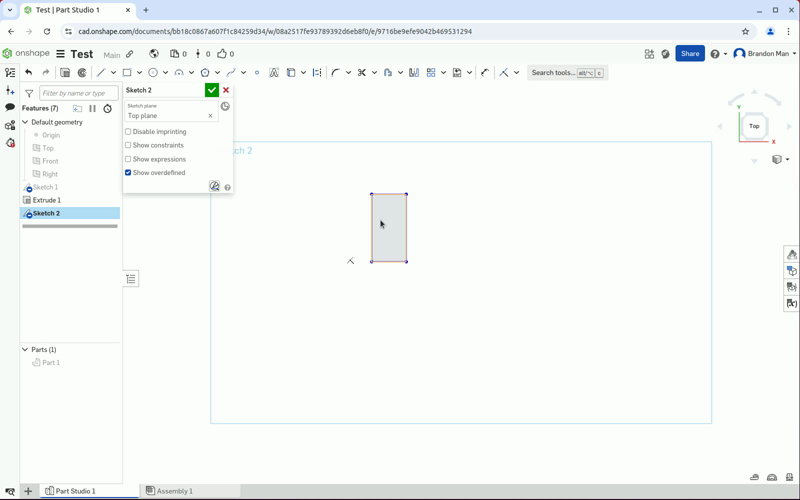
click(380, 219)
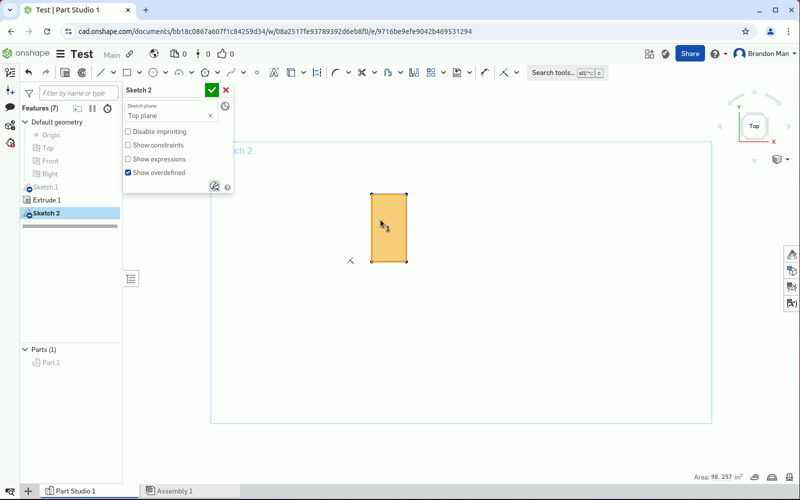
mouse_move(73, 352)
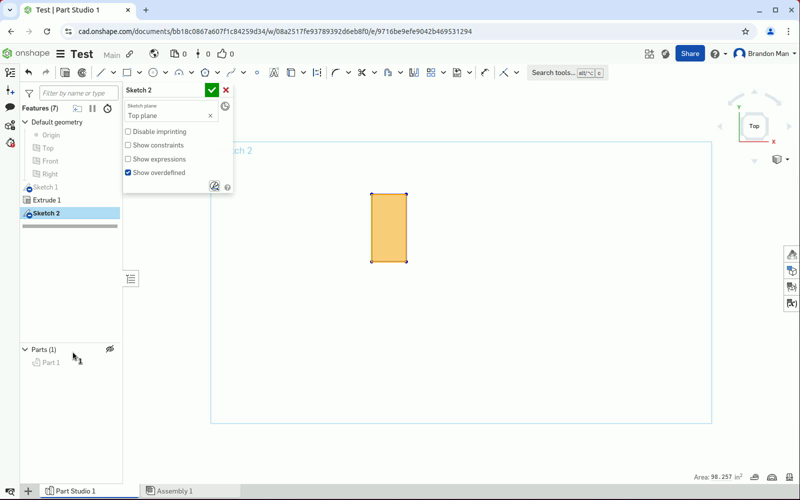
key(shift+y)
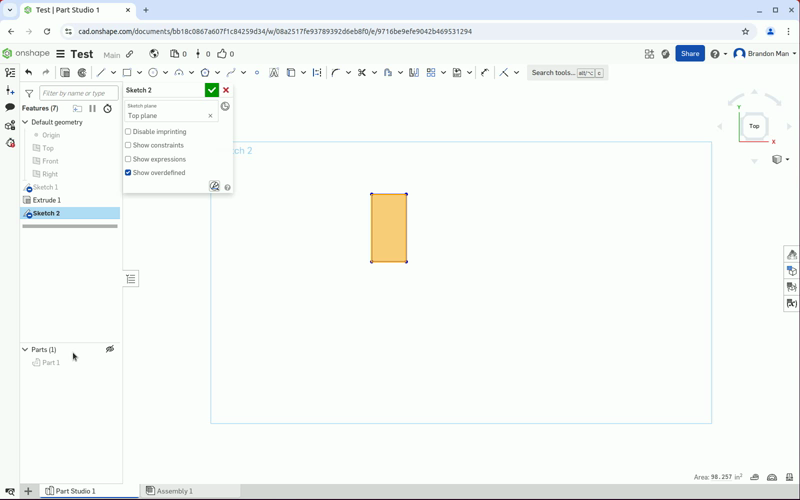
key(shift+e)
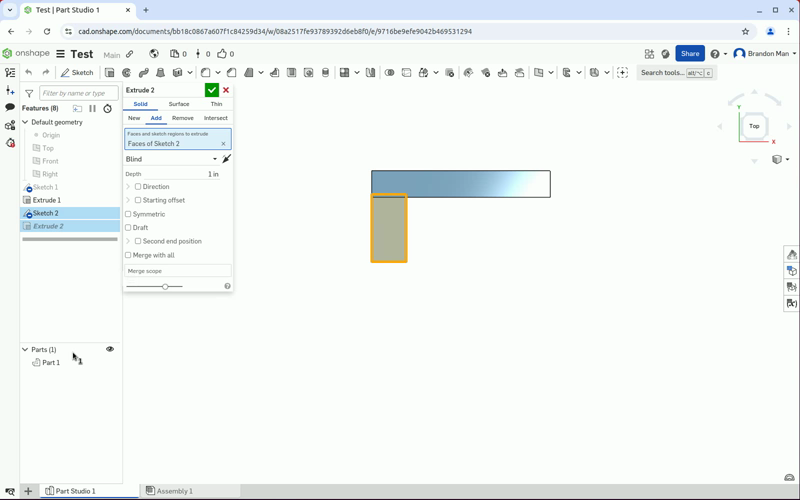
mouse_move(143, 106)
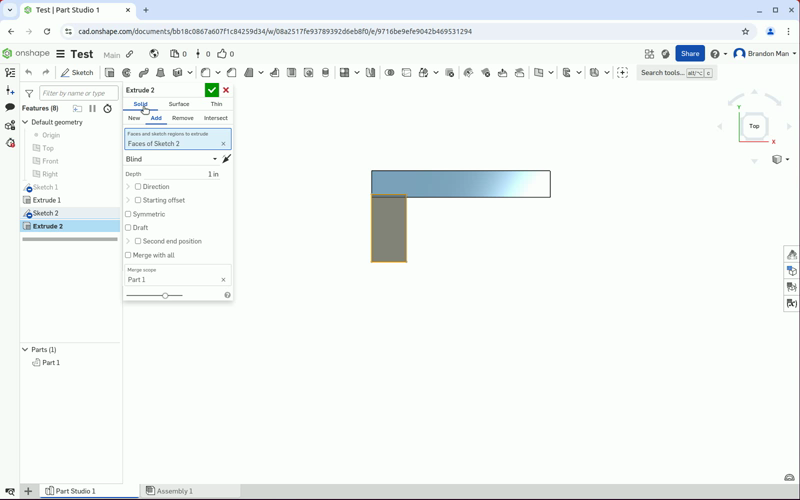
click(143, 106)
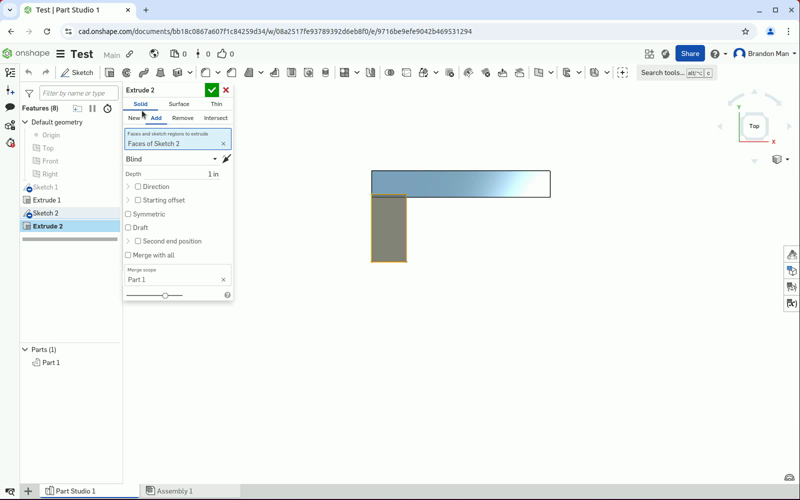
mouse_move(137, 120)
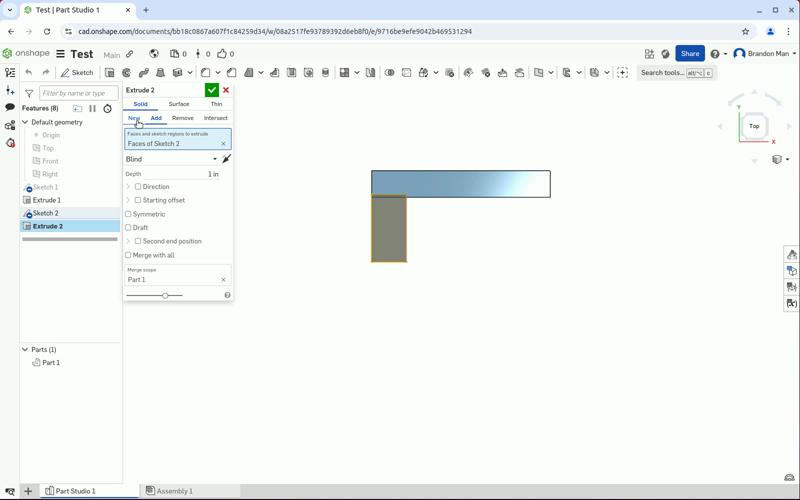
click(137, 120)
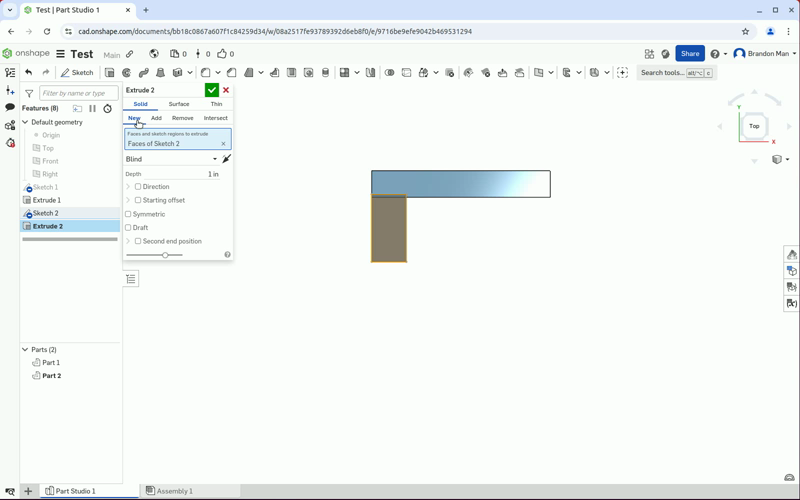
key(tab, 4)
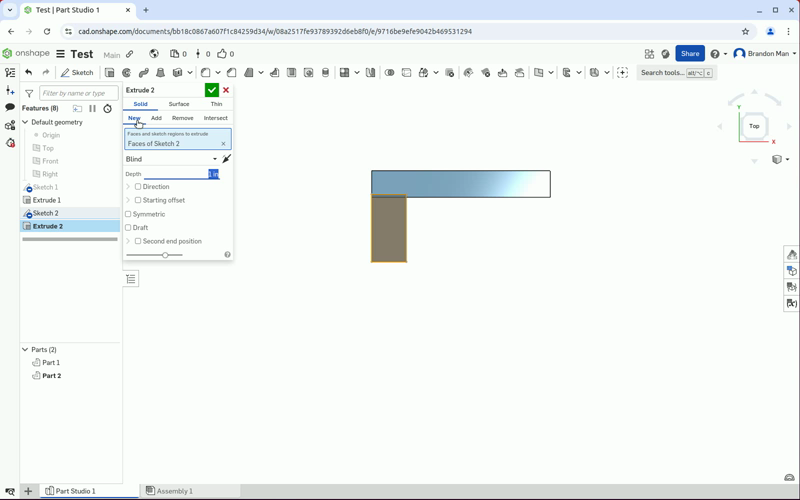
text(3.851)
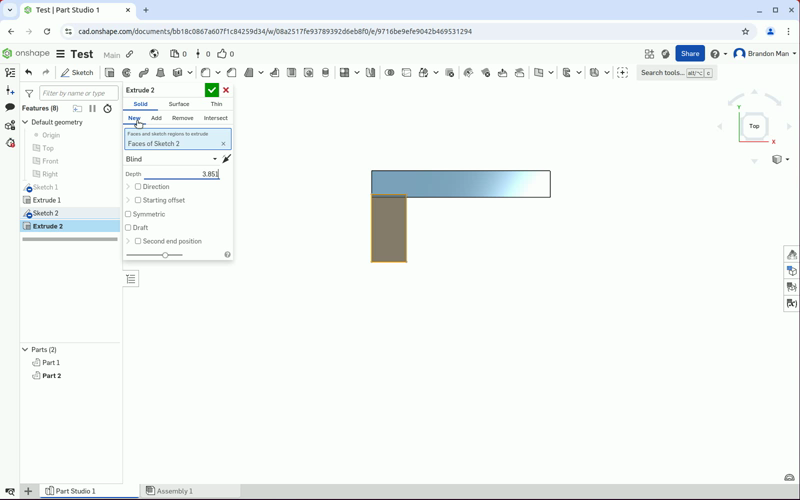
key(enter)
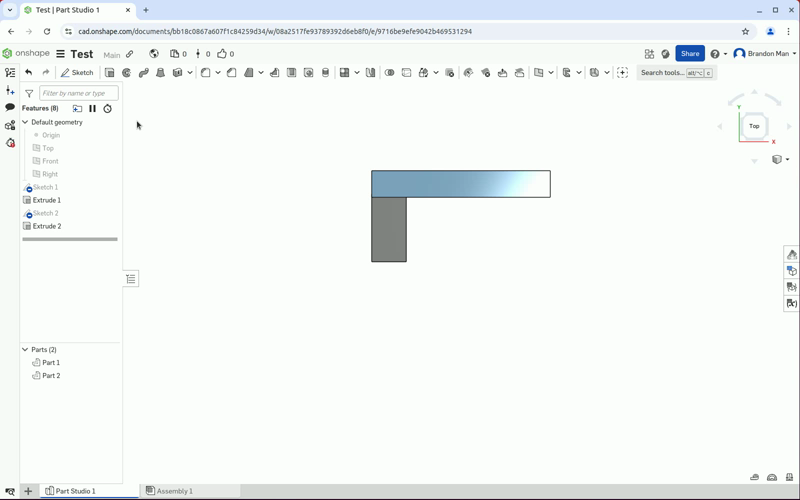
key(shift+h)
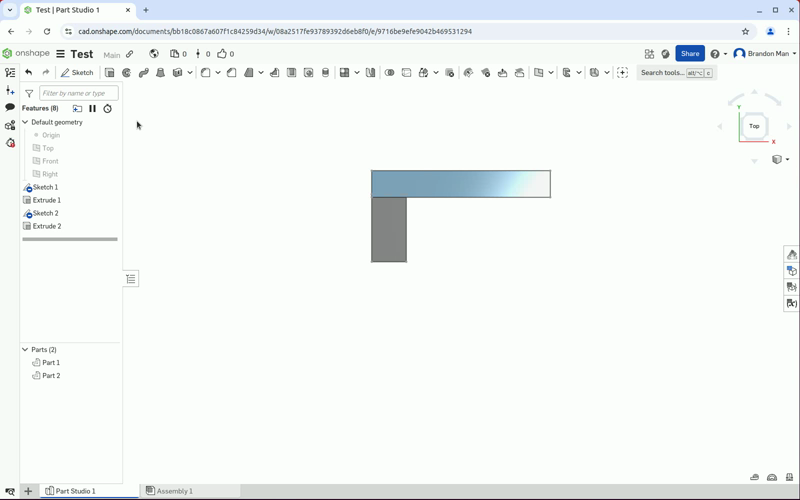
key(shift+h)
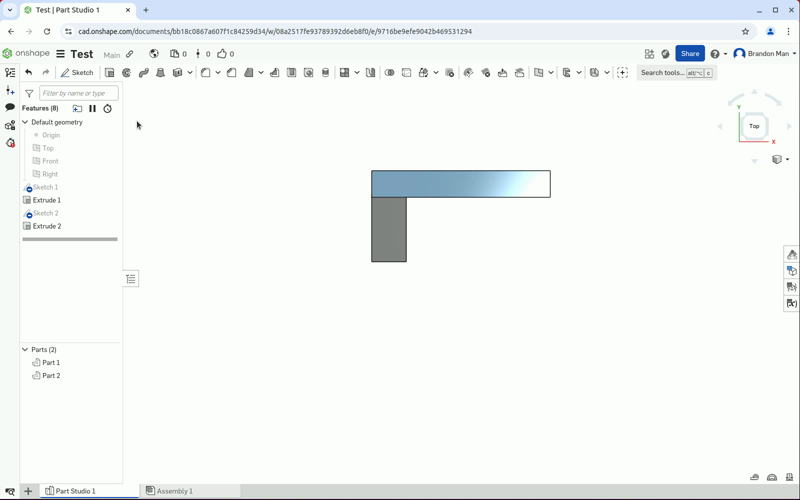
mouse_move(73, 189)
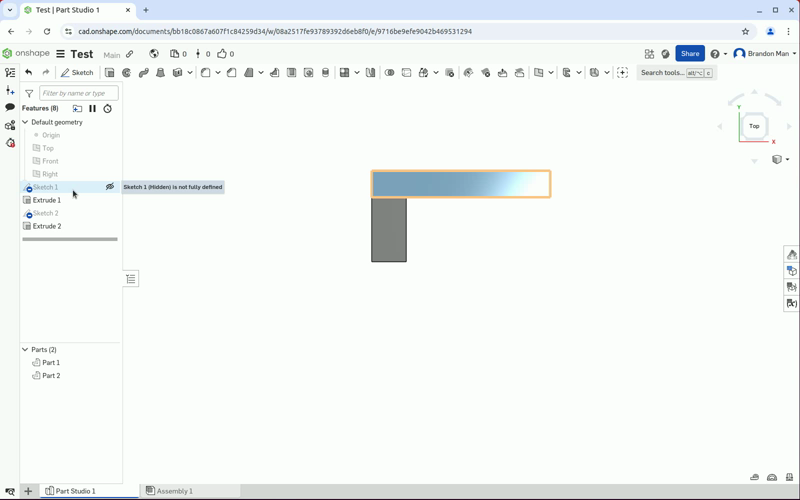
click(73, 189)
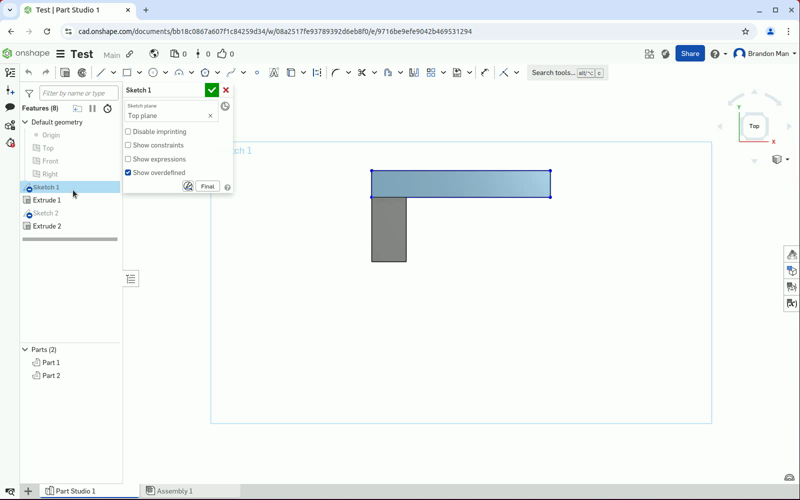
mouse_move(229, 92)
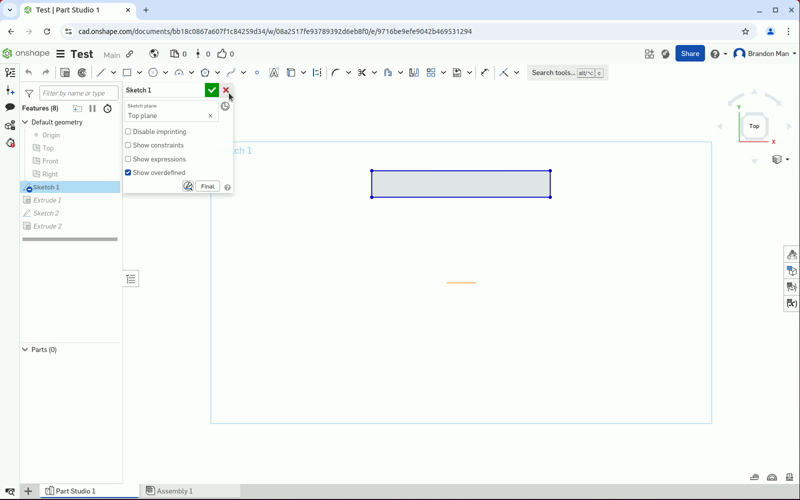
click(229, 92)
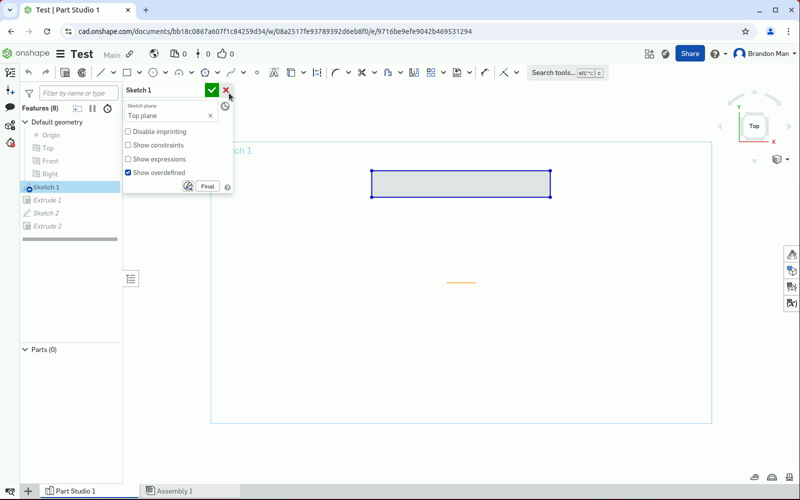
key(shift+s)
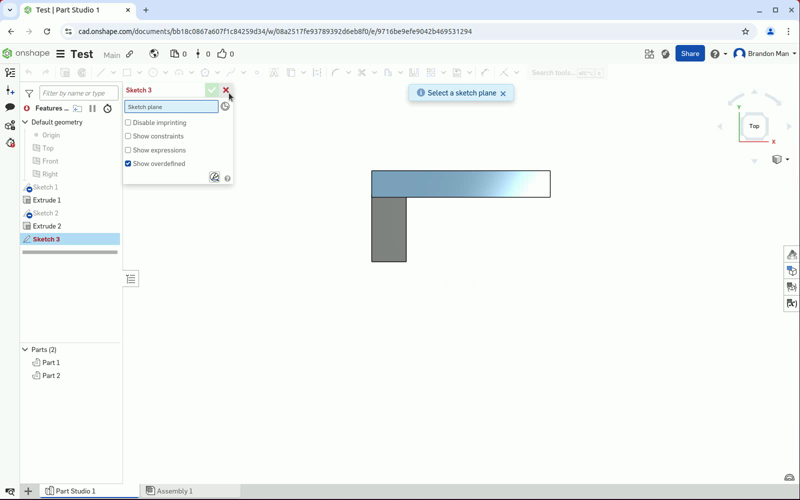
mouse_move(73, 150)
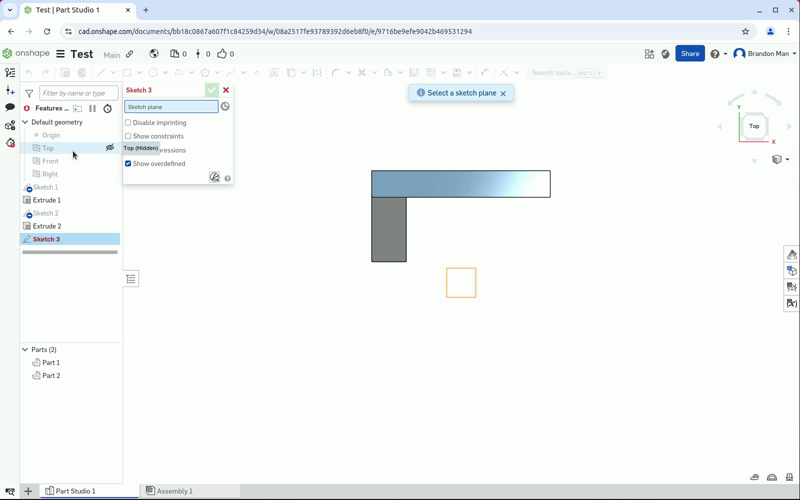
click(73, 150)
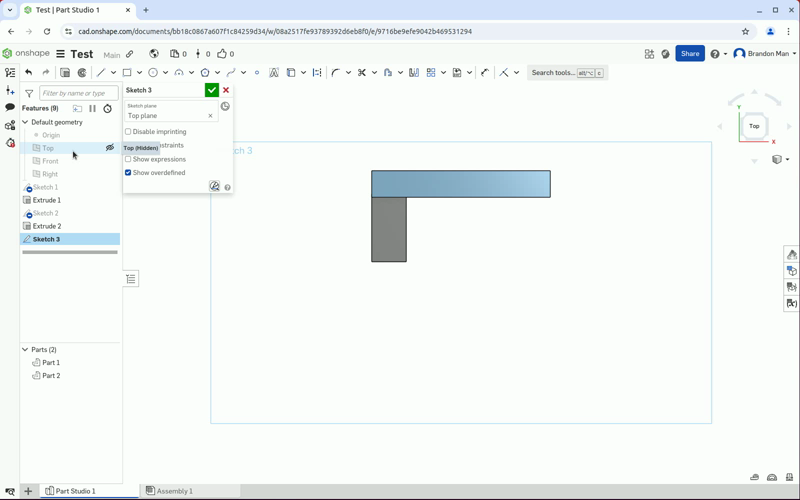
mouse_move(73, 352)
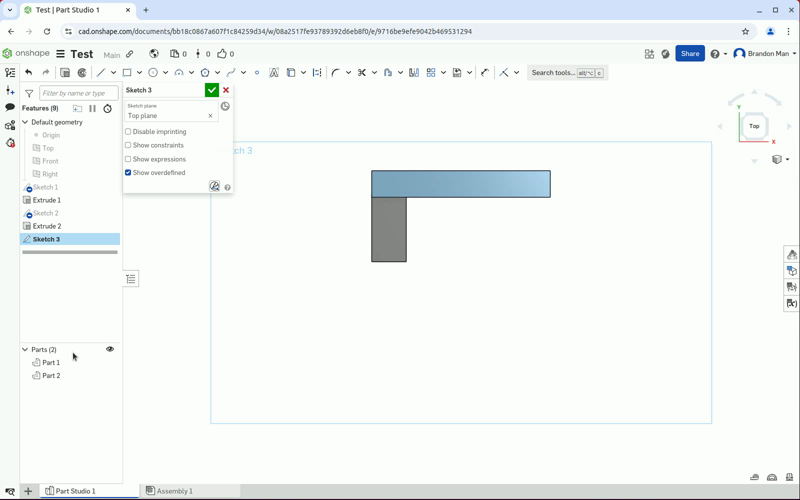
key(y)
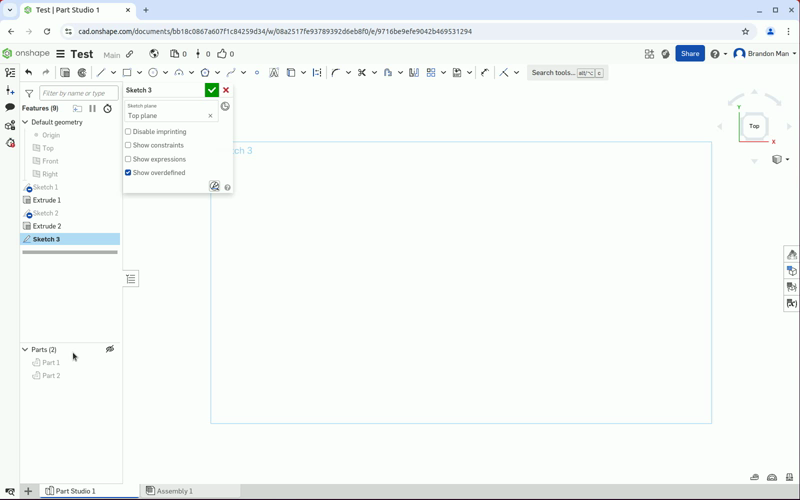
key(l)
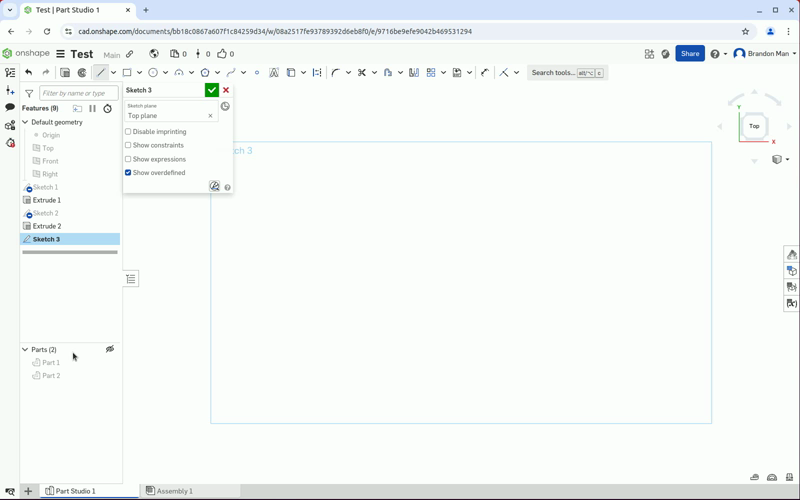
key_down(shift)
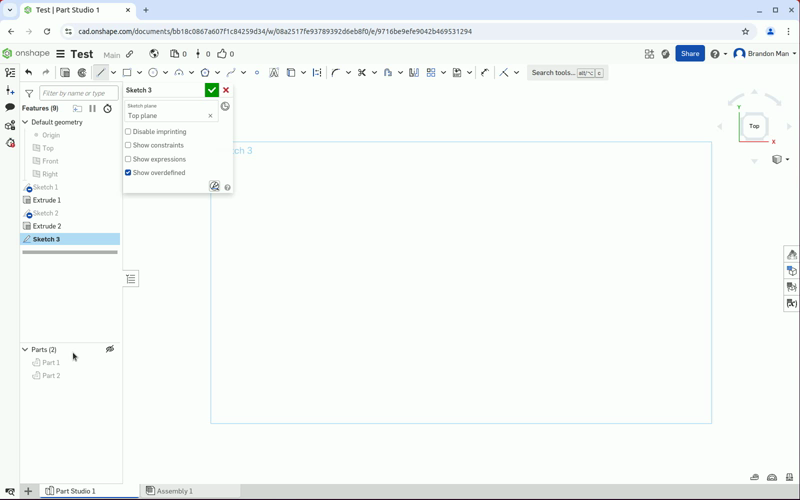
mouse_move(514, 261)
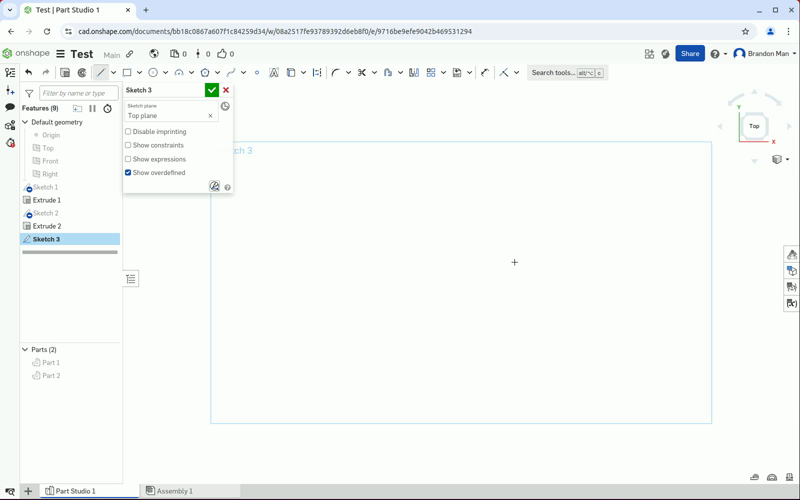
click(514, 261)
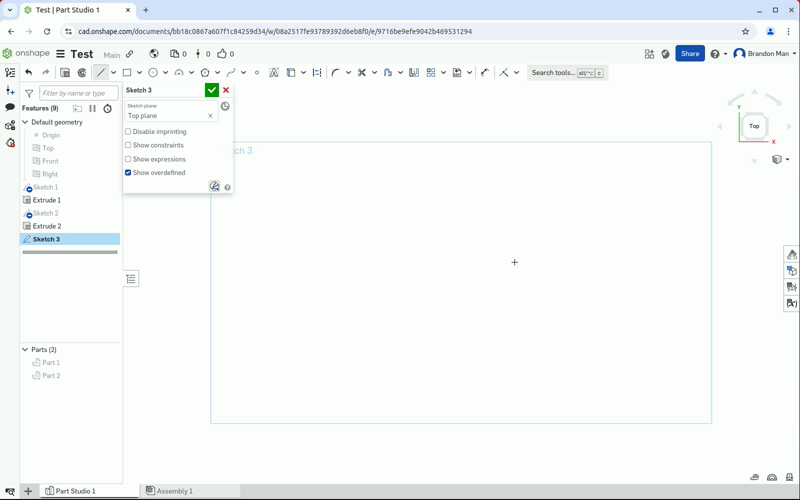
key_up(shift)
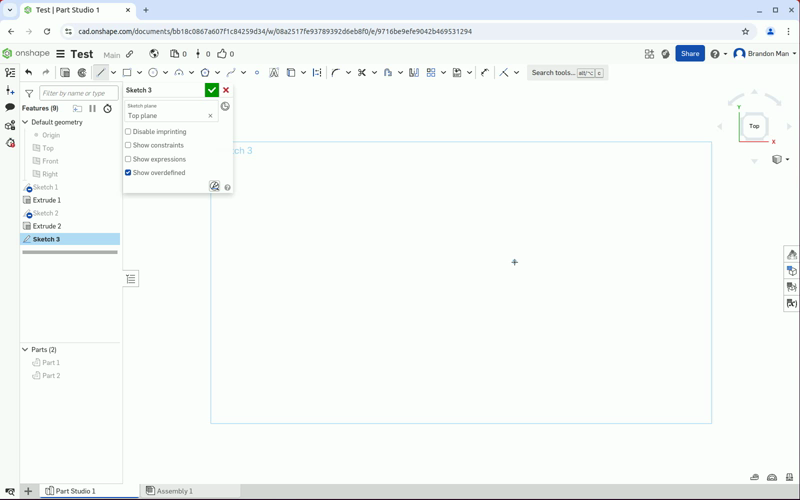
key_down(shift)
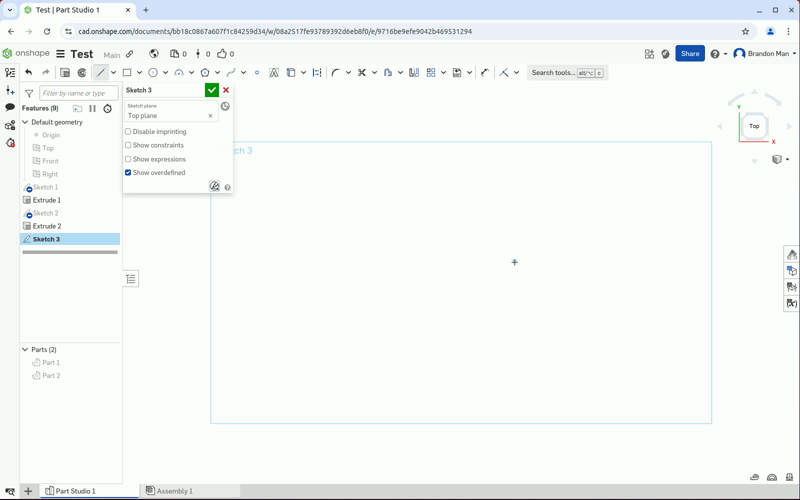
mouse_move(544, 261)
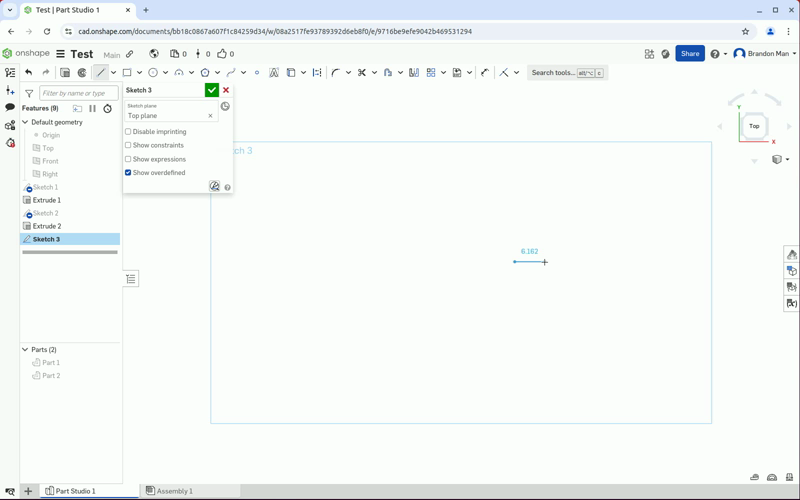
mouse_move(549, 261)
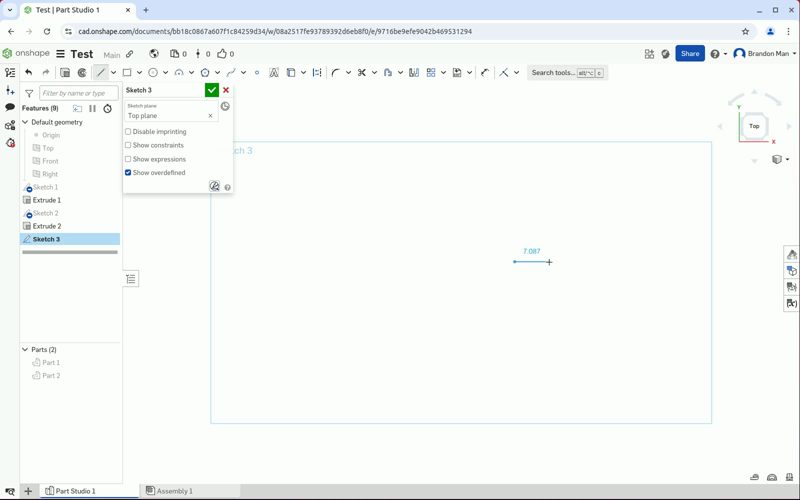
click(549, 261)
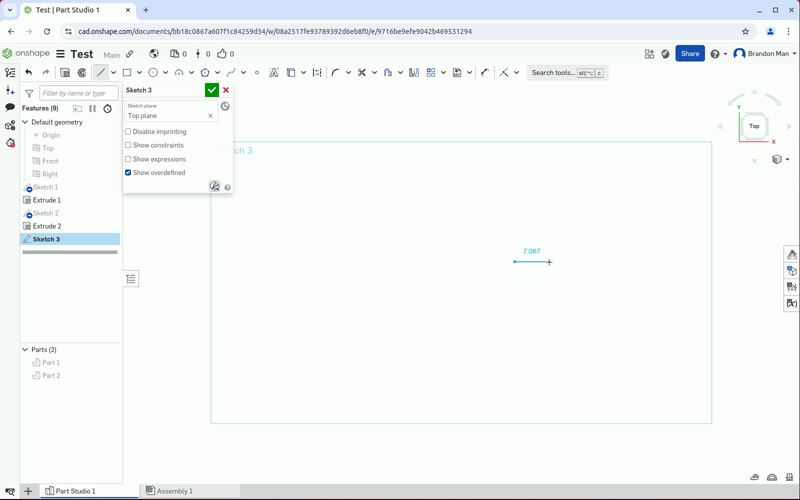
key_up(shift)
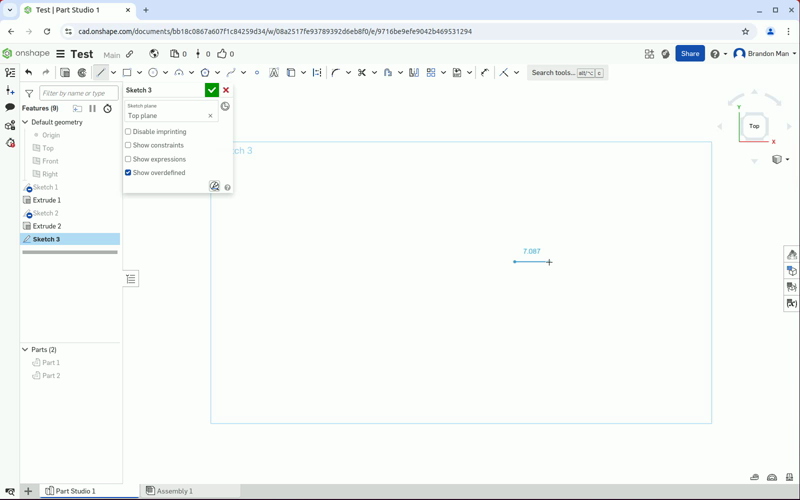
key_down(shift)
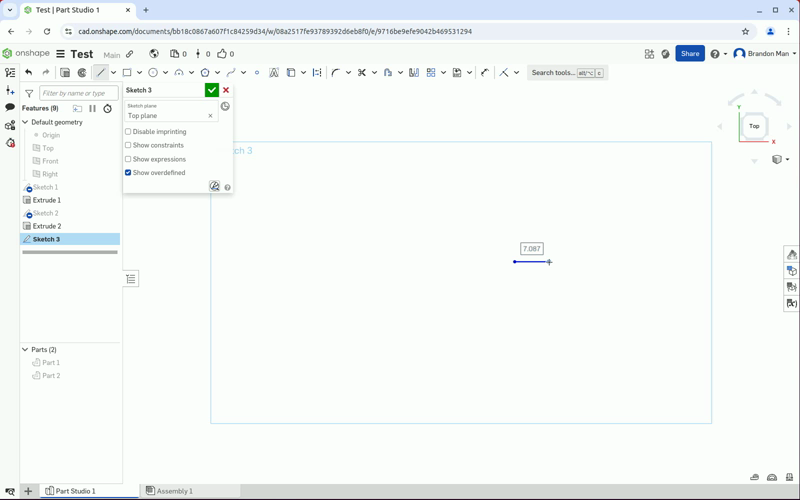
mouse_move(549, 194)
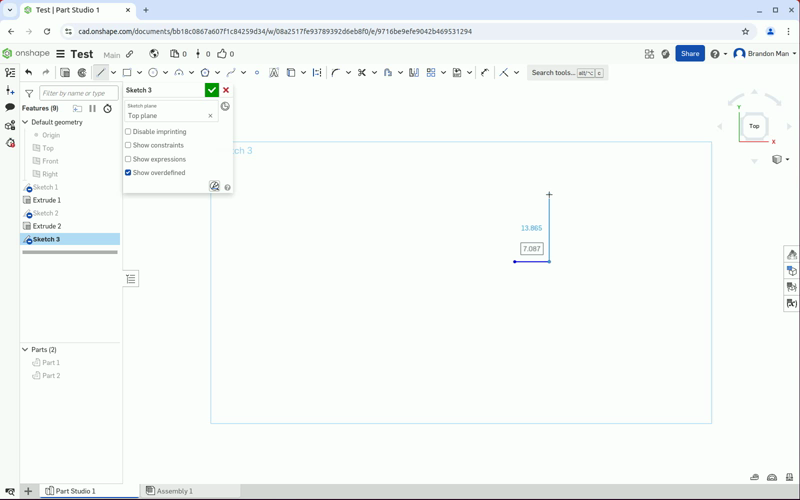
click(549, 194)
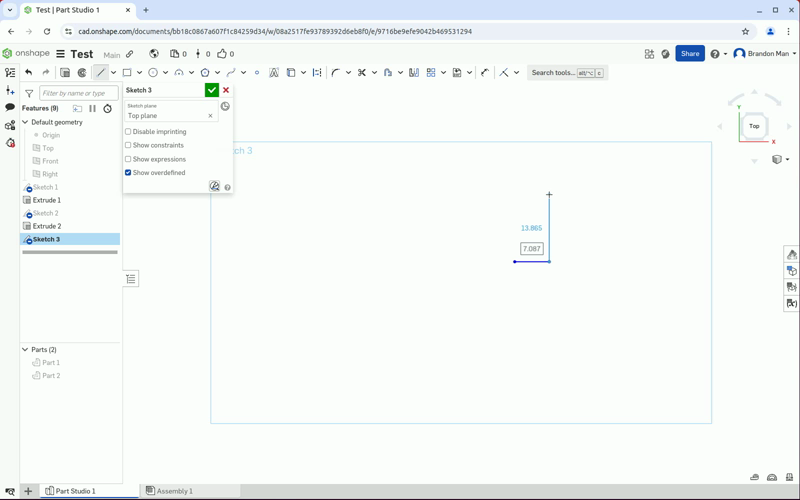
key_up(shift)
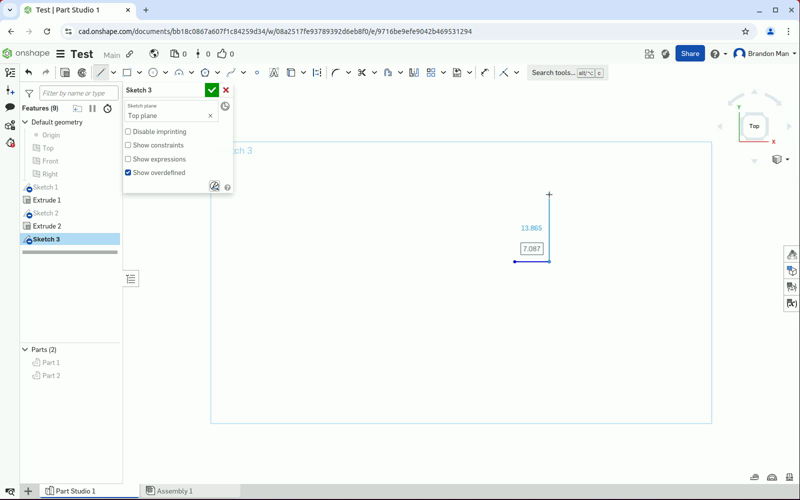
key_down(shift)
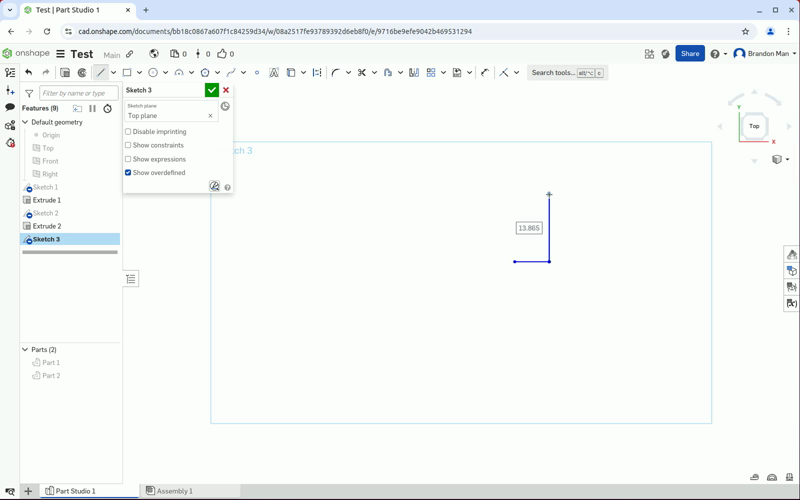
mouse_move(579, 194)
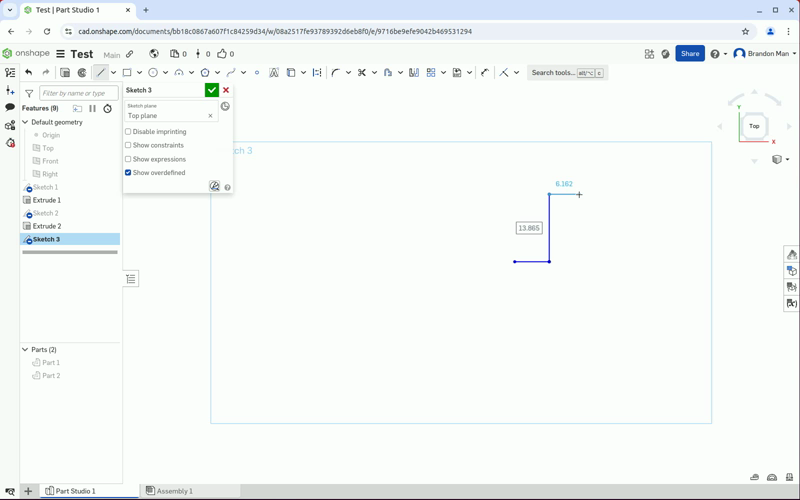
mouse_move(514, 194)
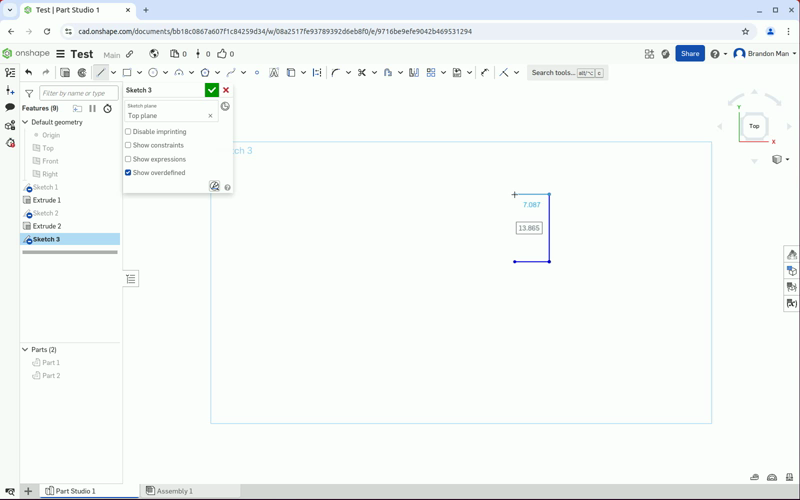
click(514, 194)
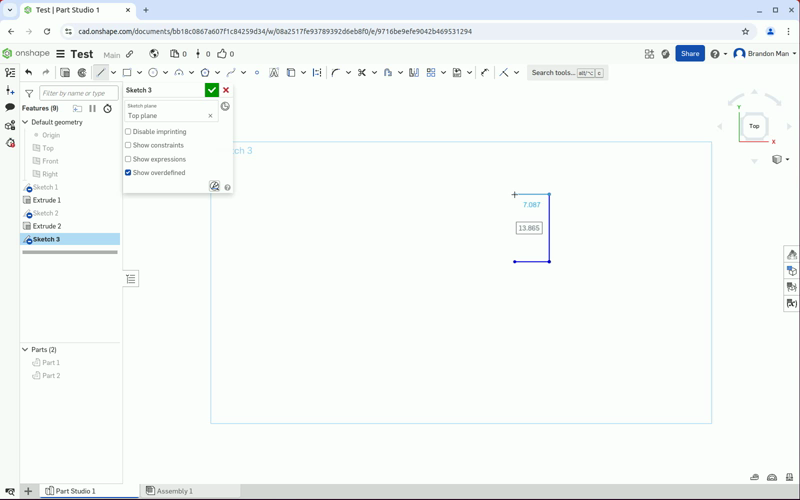
key_up(shift)
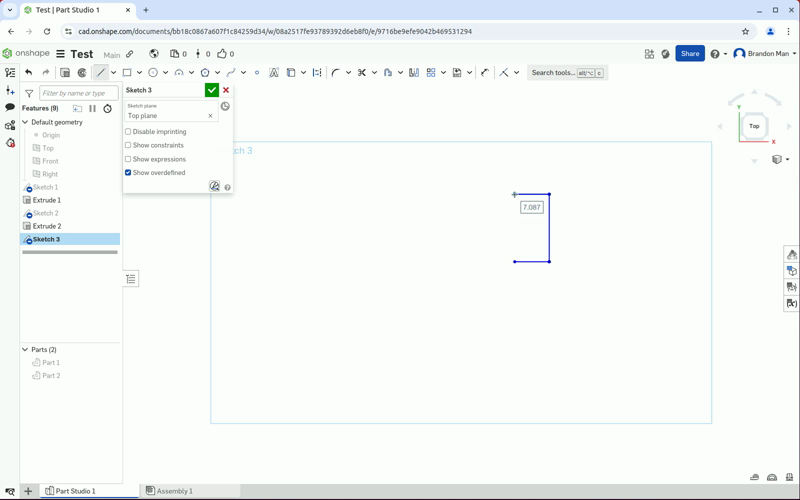
key_down(shift)
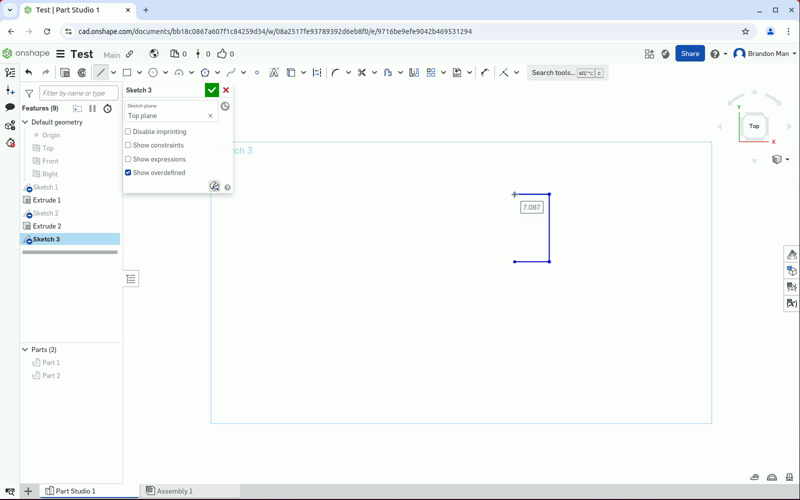
mouse_move(514, 261)
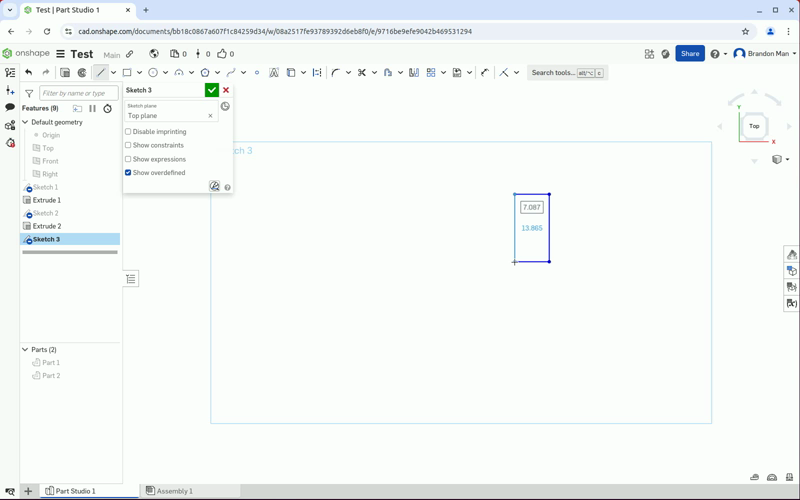
key_up(shift)
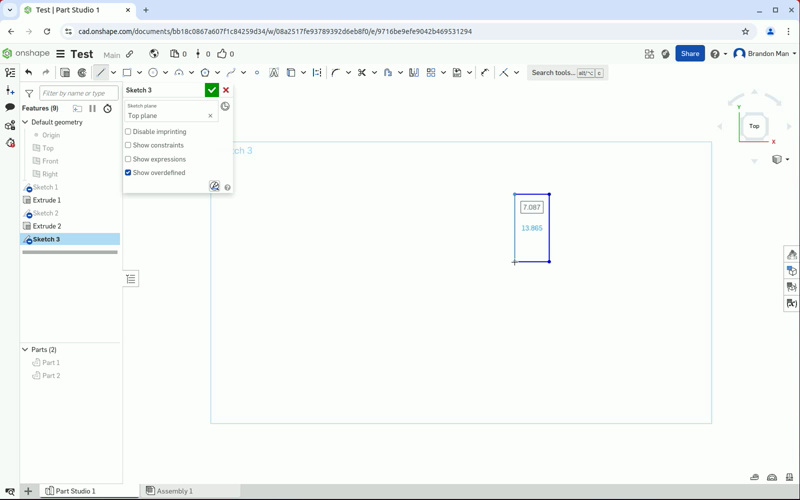
click(514, 261)
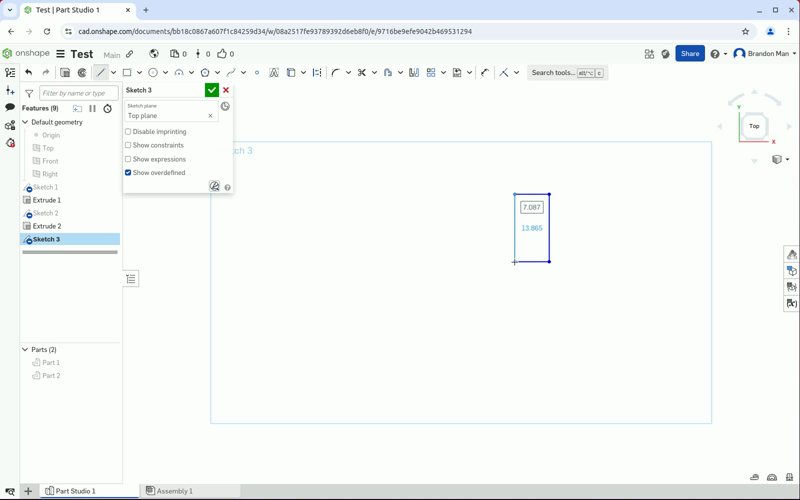
key(esc)
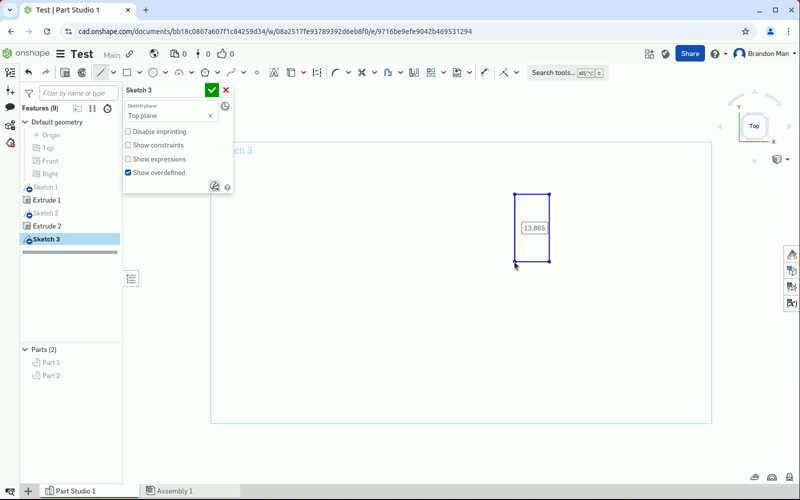
mouse_move(526, 199)
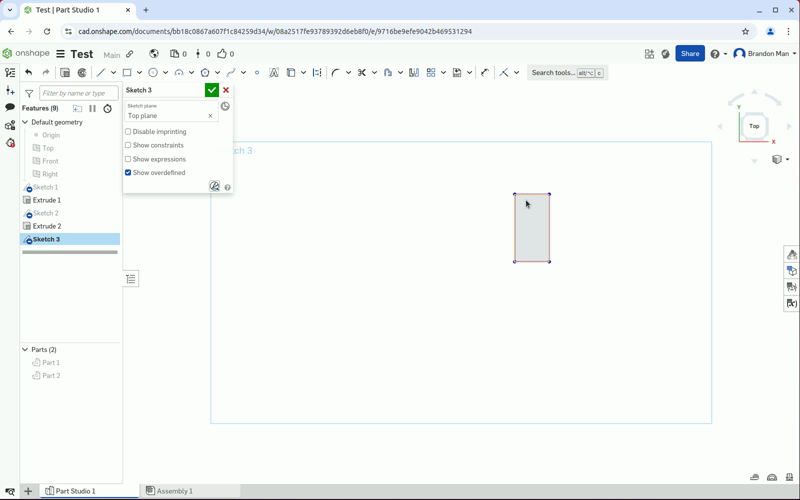
click(526, 199)
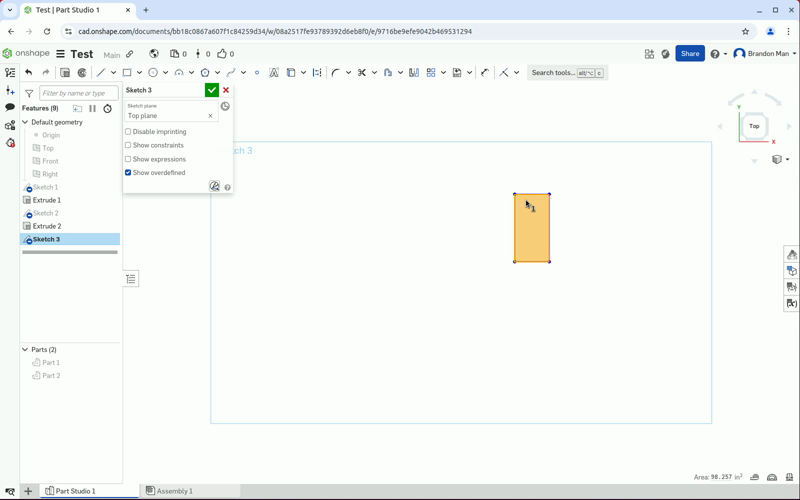
mouse_move(73, 352)
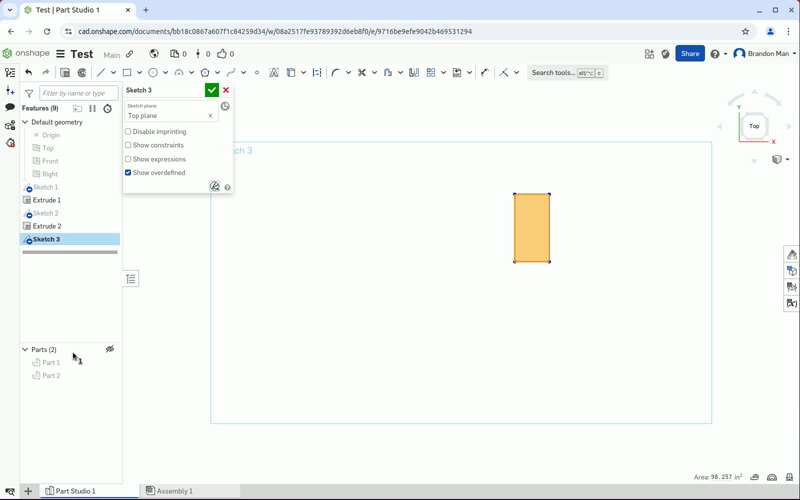
key(shift+y)
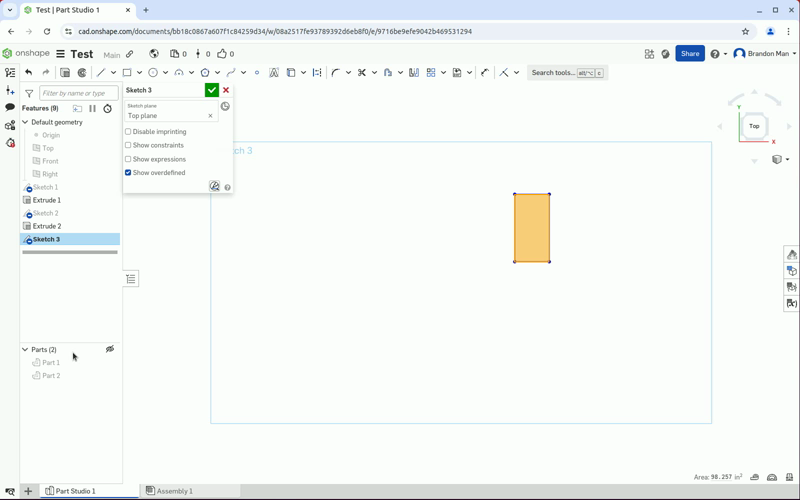
key(shift+e)
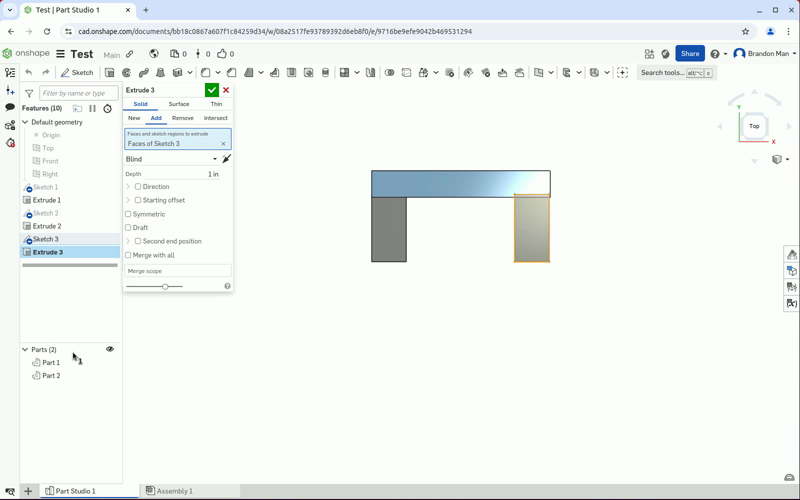
mouse_move(143, 106)
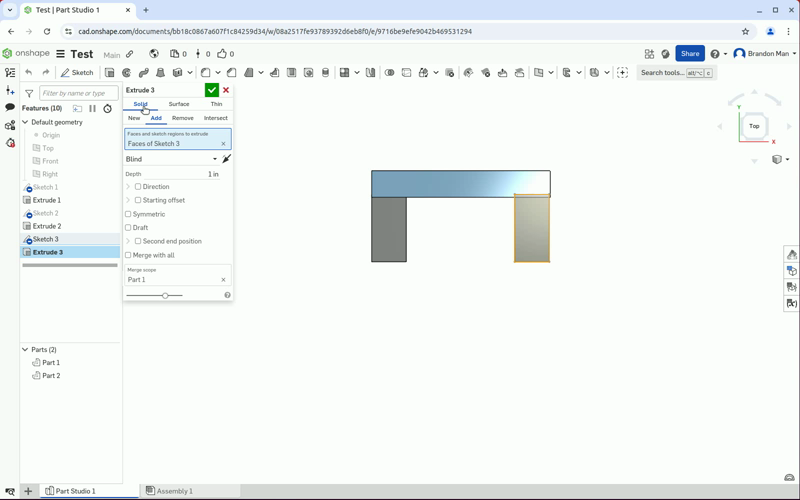
click(143, 106)
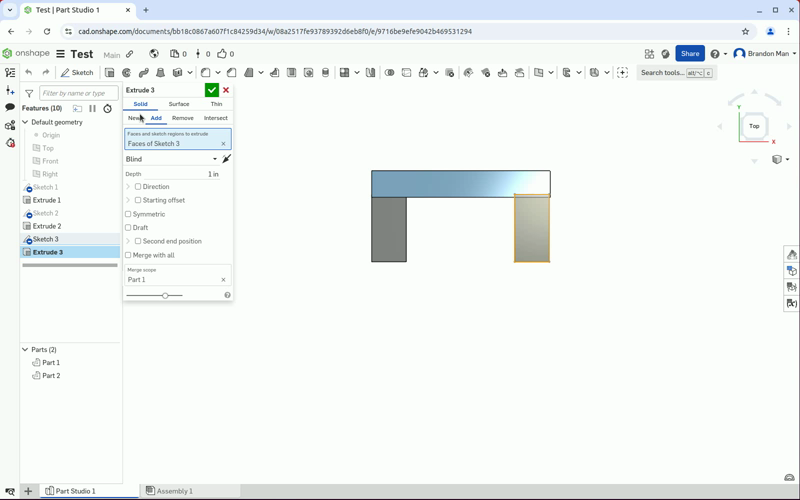
mouse_move(137, 120)
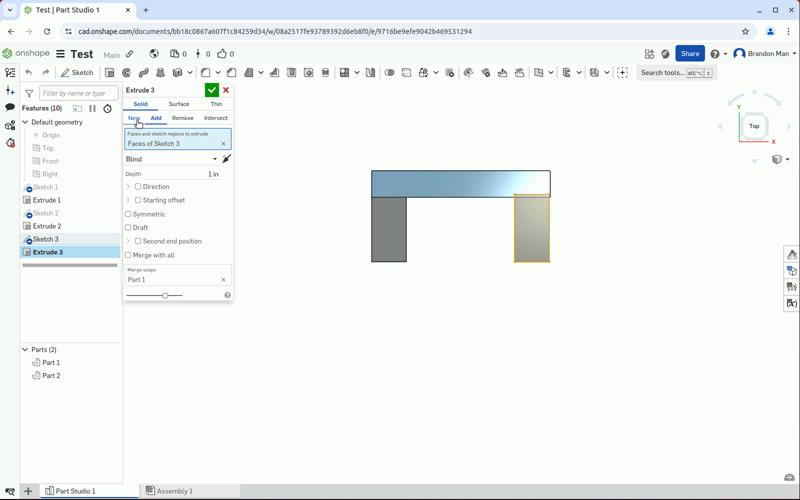
click(137, 120)
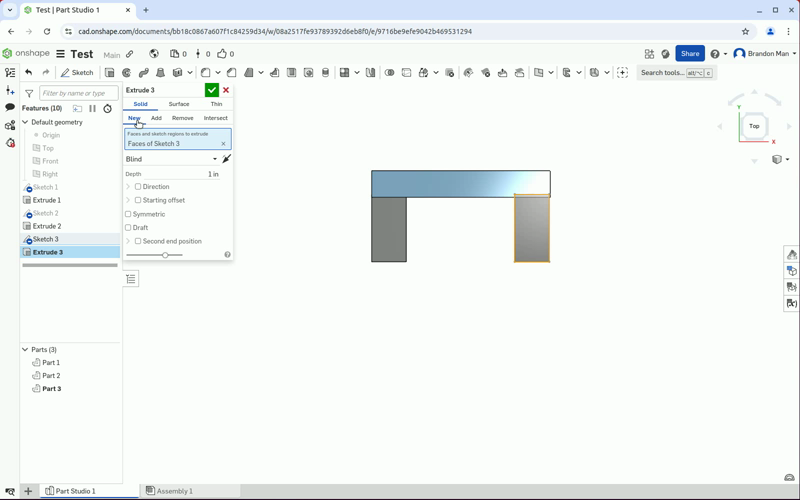
key(tab, 4)
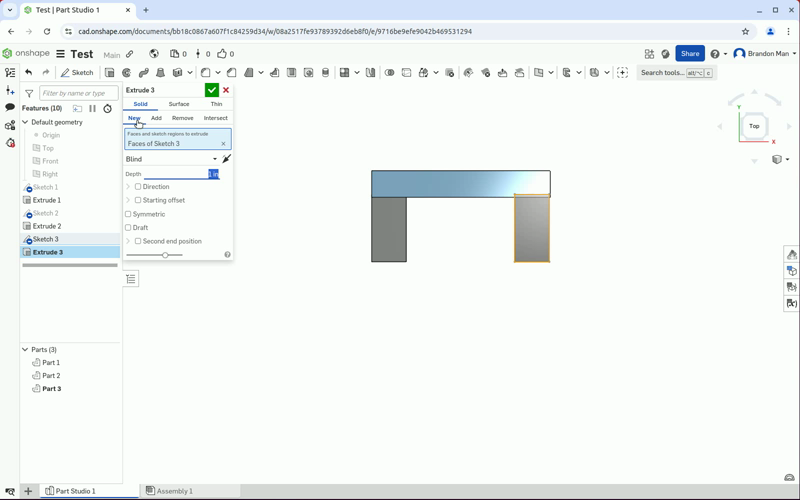
text(3.851)
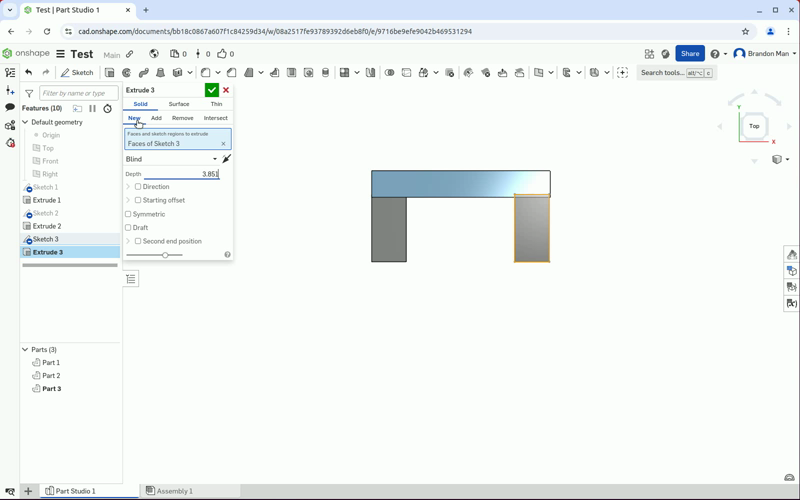
key(enter)
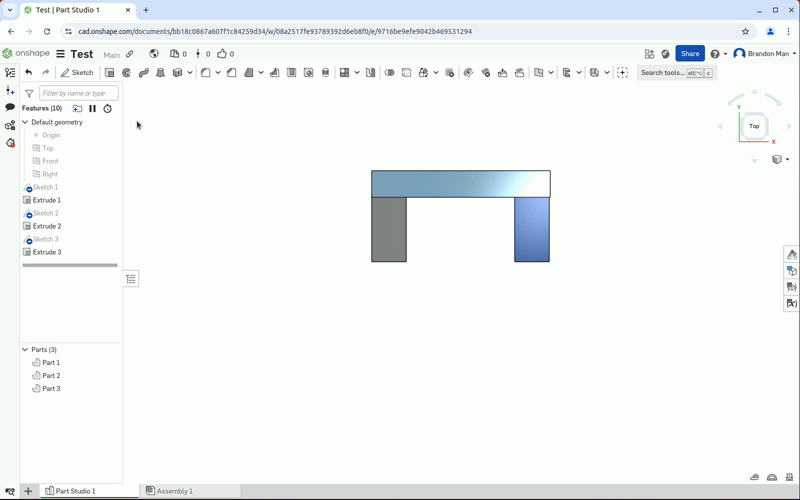
key(shift+h)
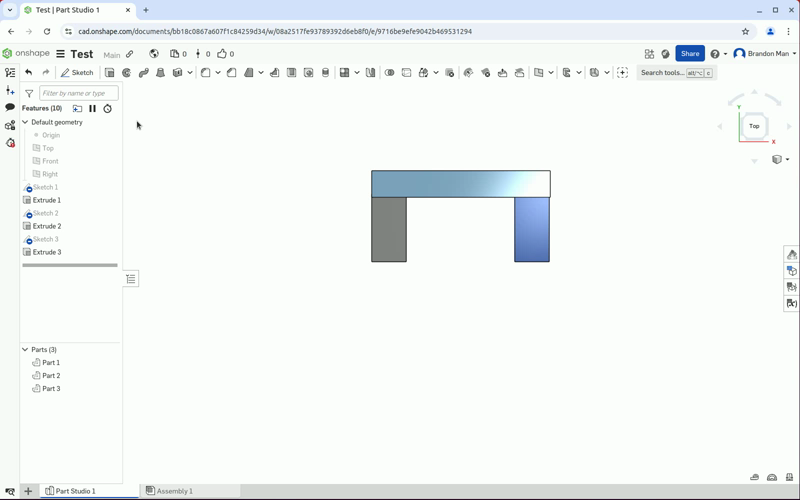
key(shift+h)
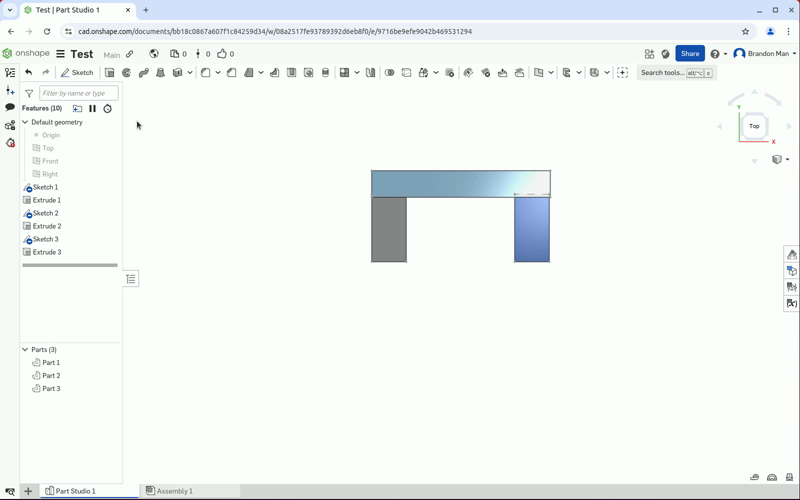
key(shift+7)
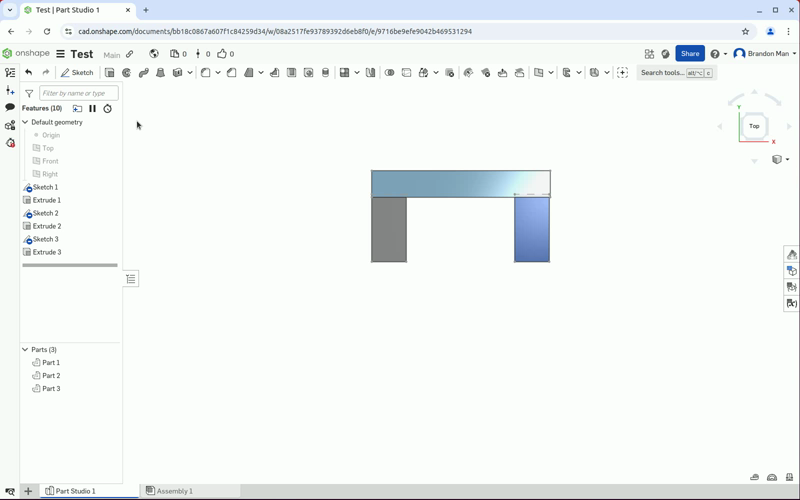
key(up, 3)
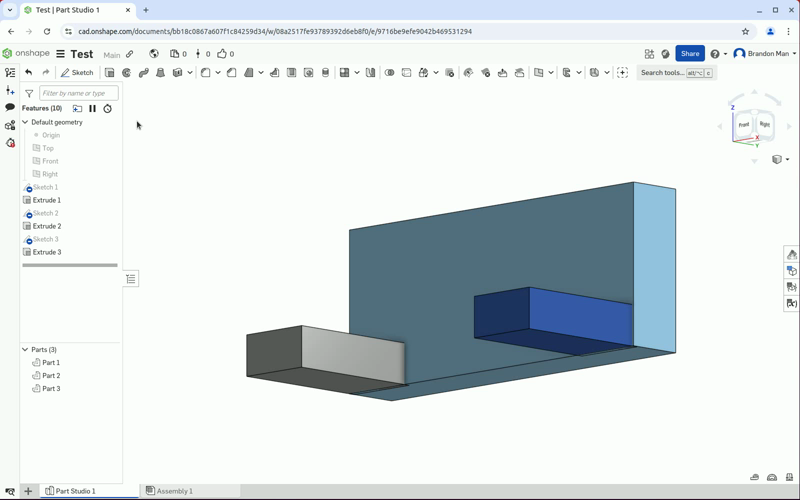
key(left, 3)
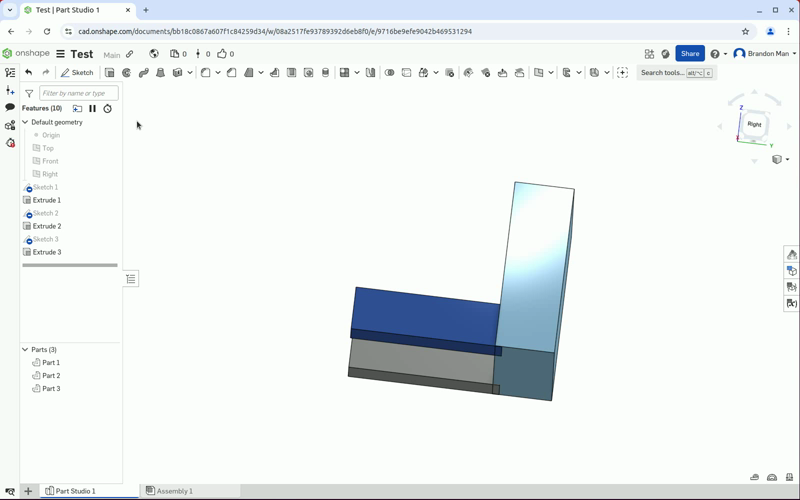
key(right, 3)
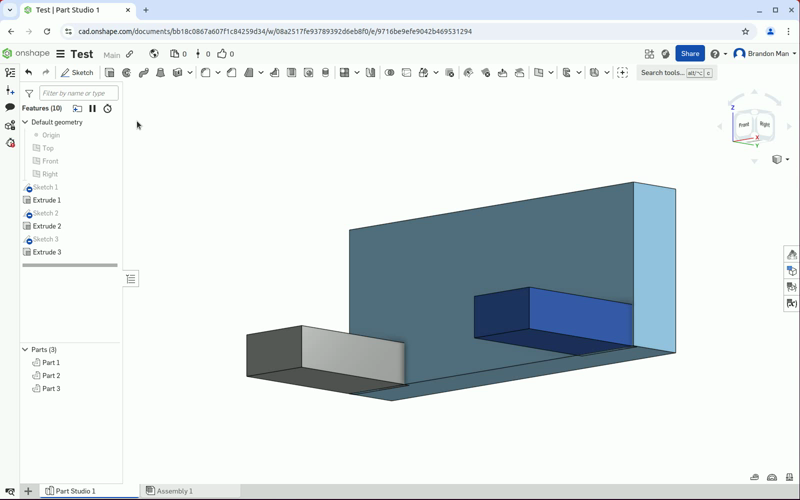
key(down, 3)
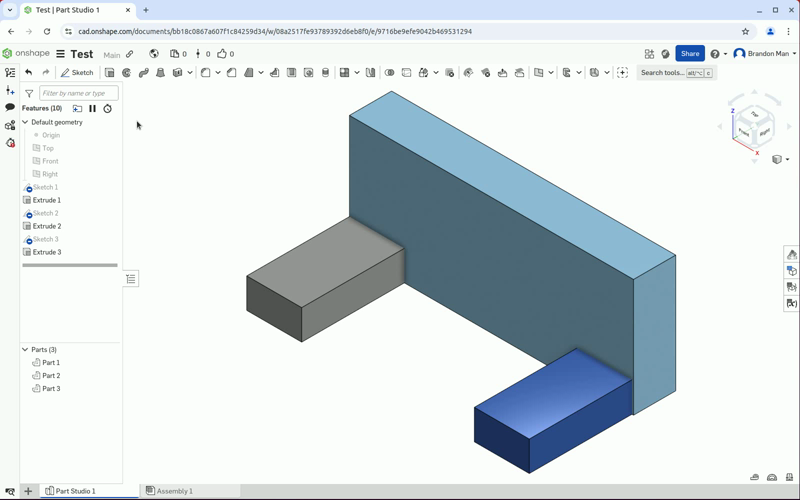
mouse_move(73, 189)
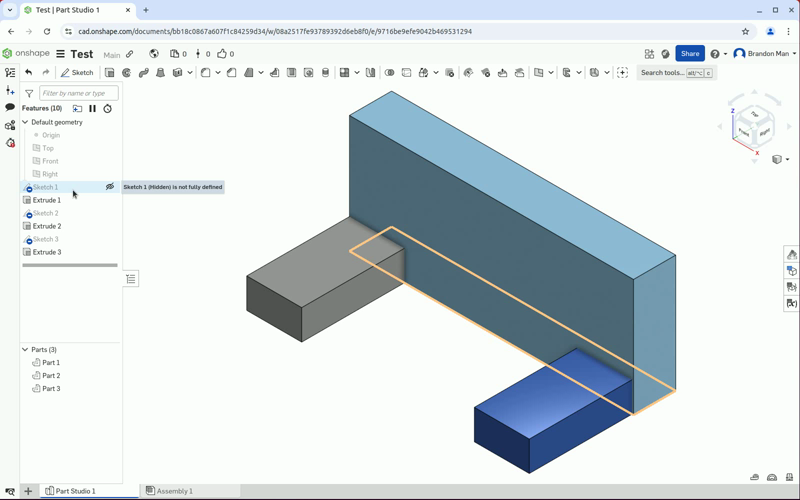
click(73, 189)